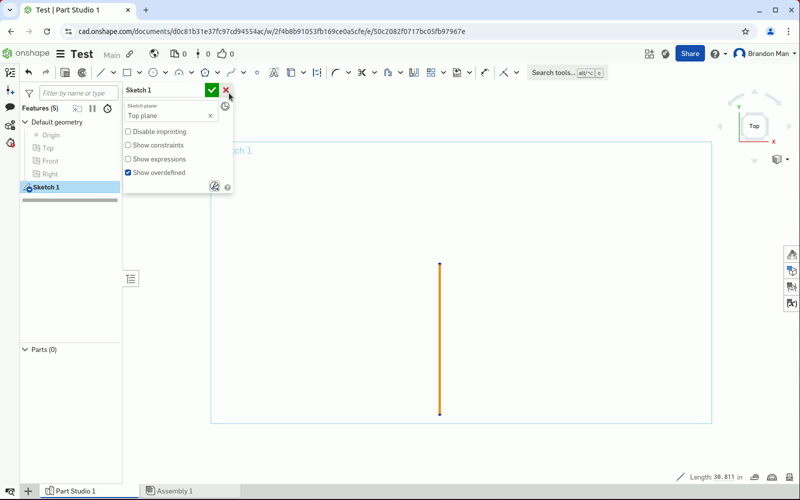
key(shift+h)
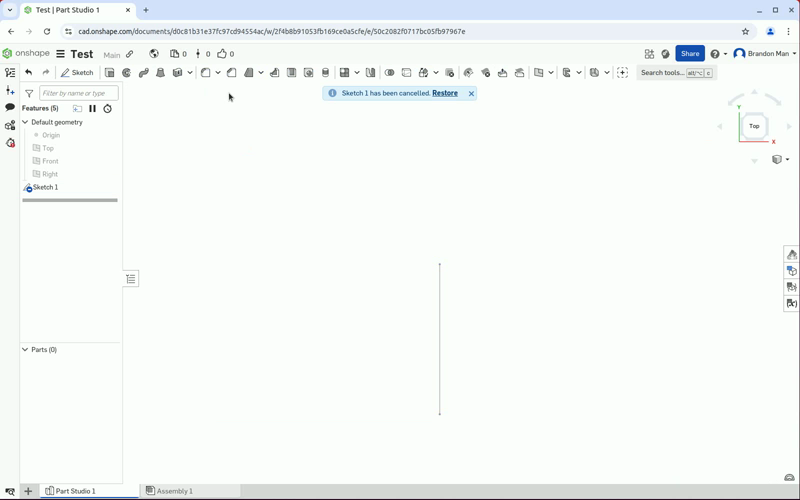
key(shift+s)
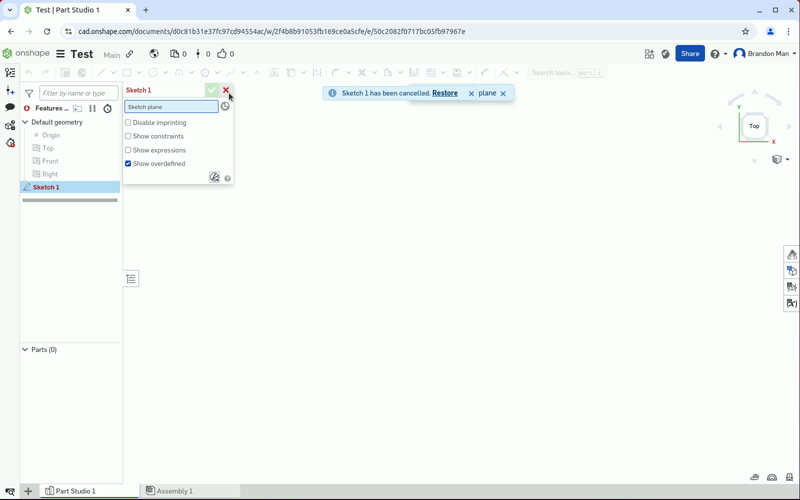
mouse_move(73, 150)
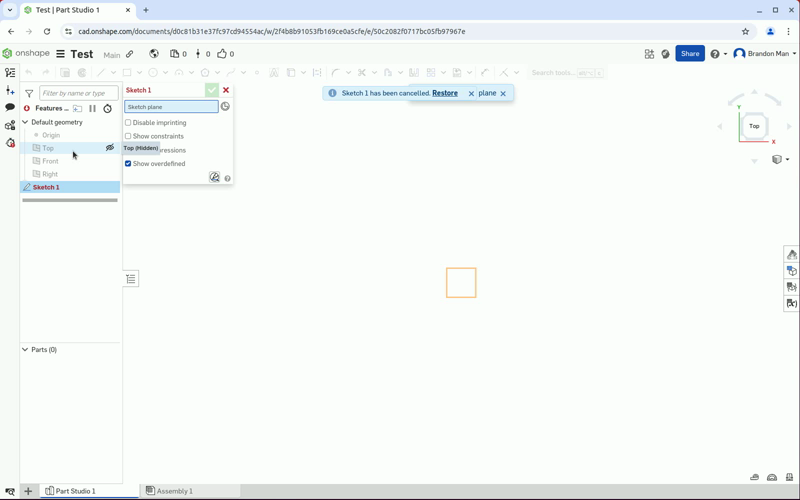
click(73, 150)
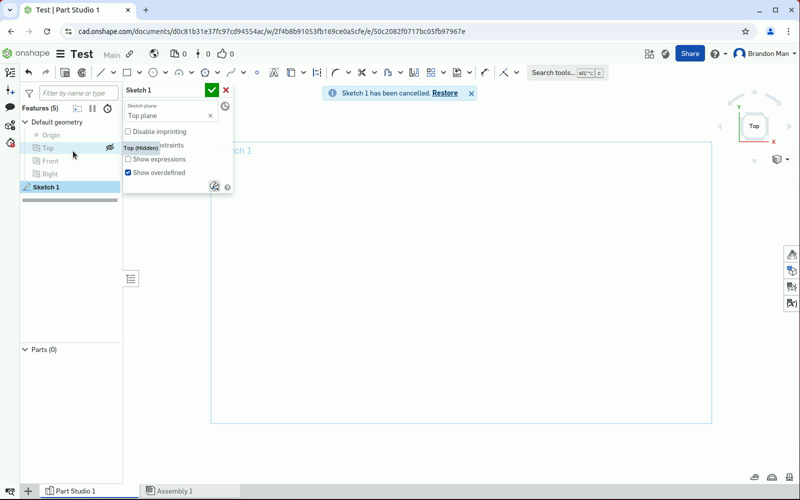
mouse_move(73, 352)
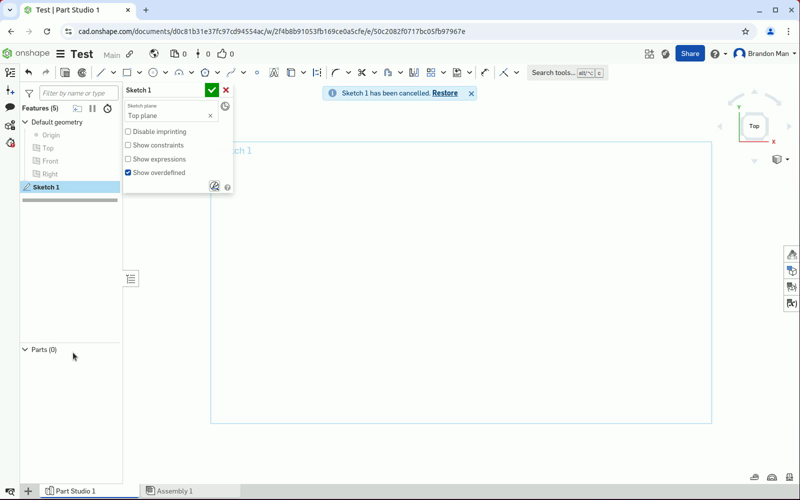
key(y)
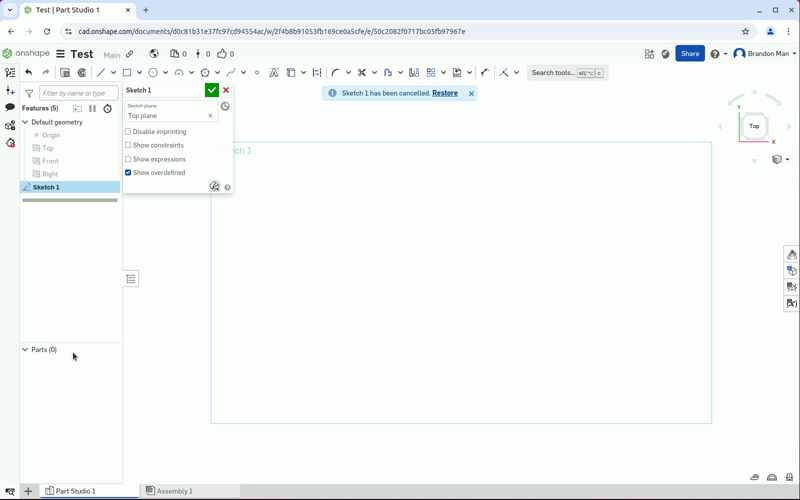
key(c)
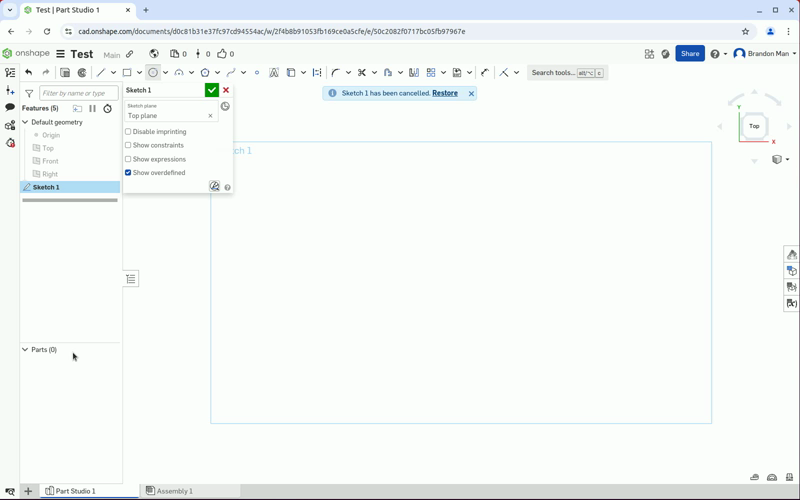
key_down(shift)
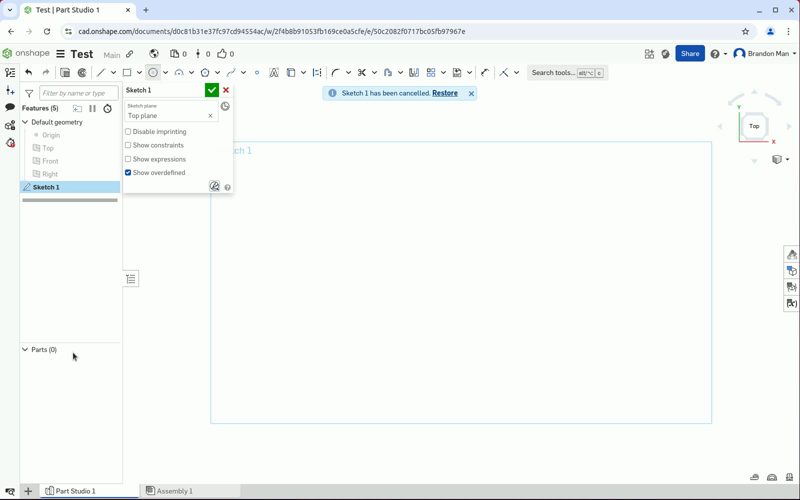
mouse_move(461, 282)
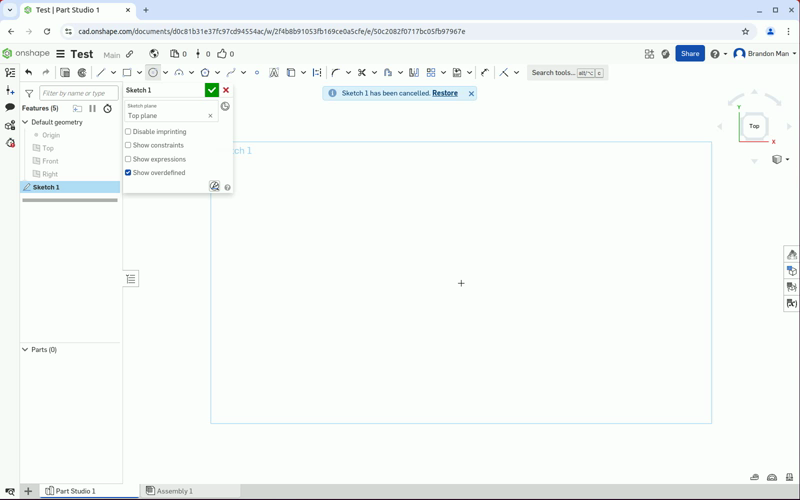
click(461, 282)
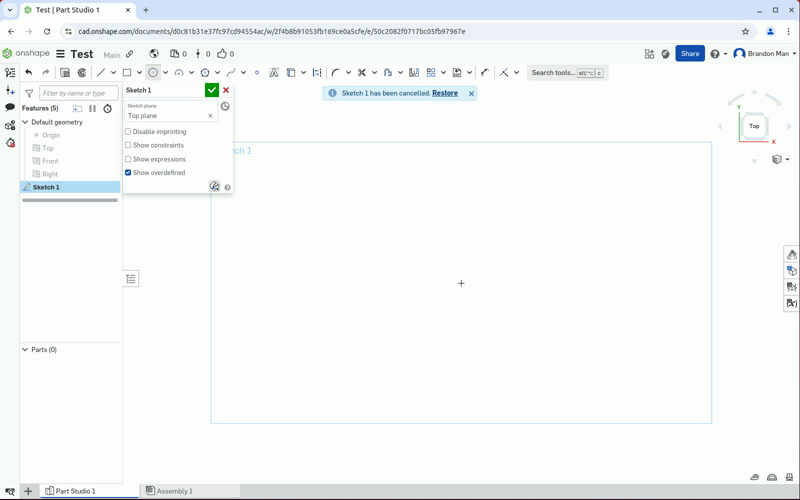
key_up(shift)
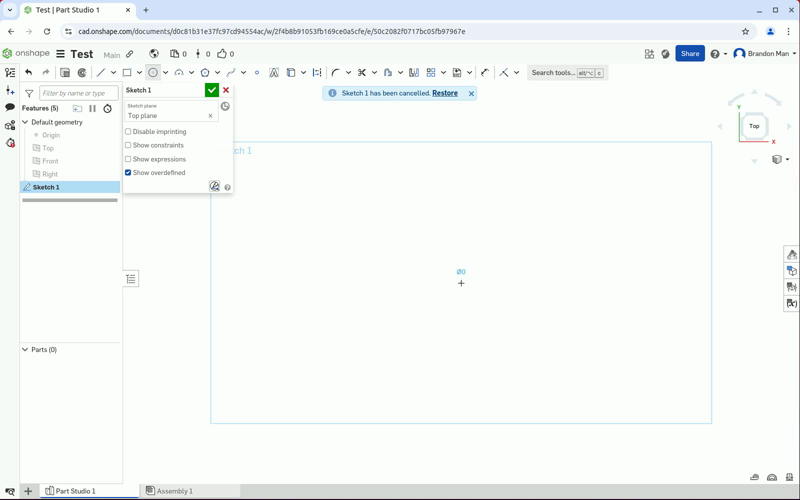
mouse_move(574, 282)
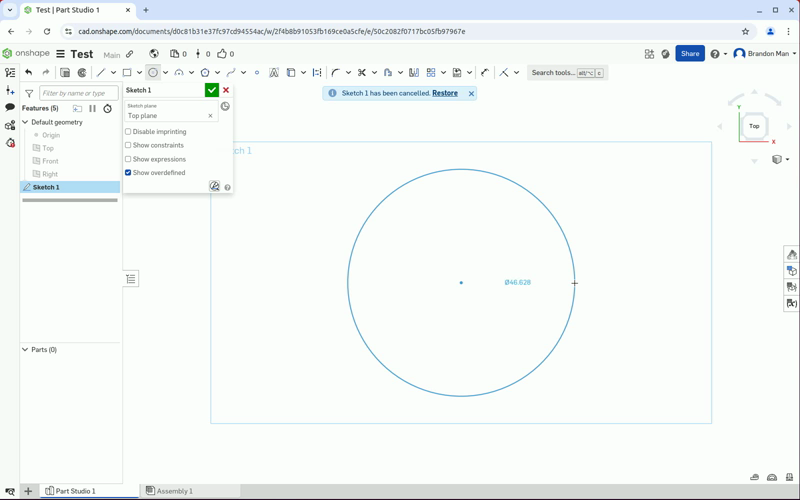
click(574, 282)
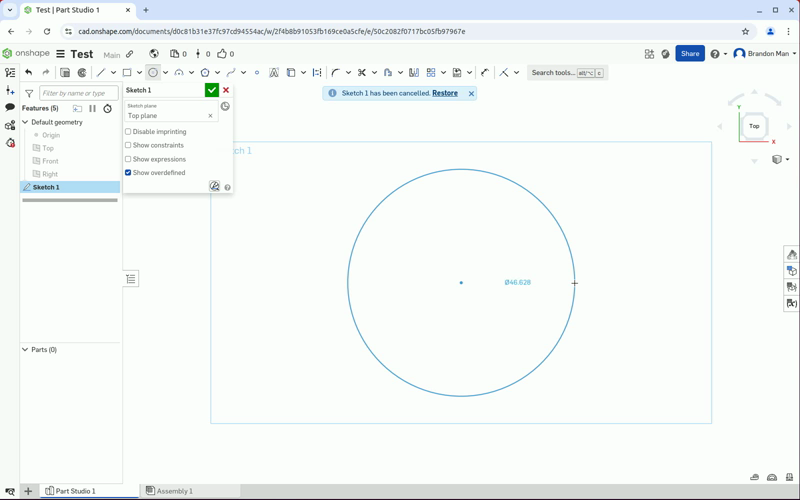
key(esc)
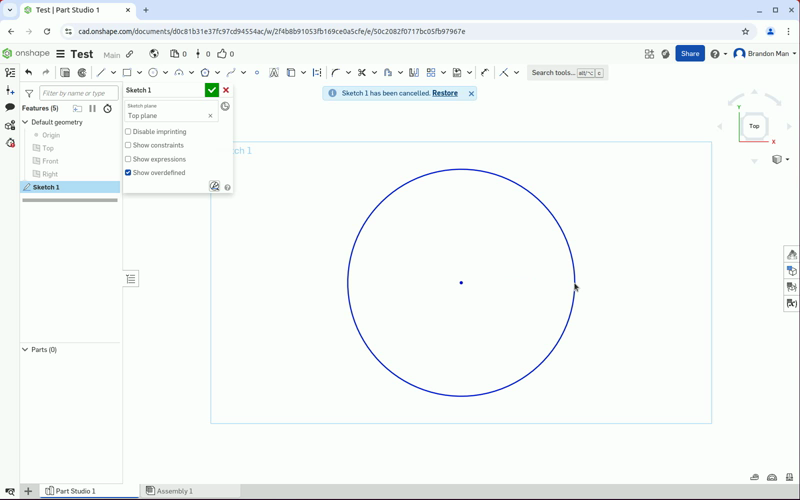
mouse_move(482, 288)
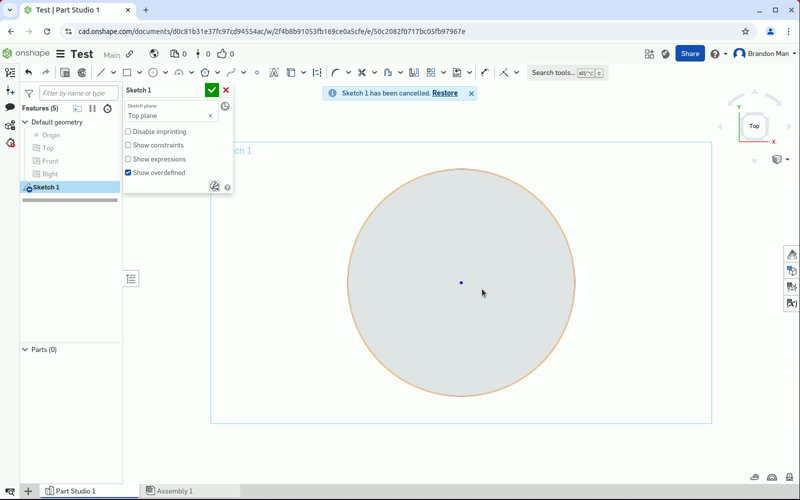
click(482, 288)
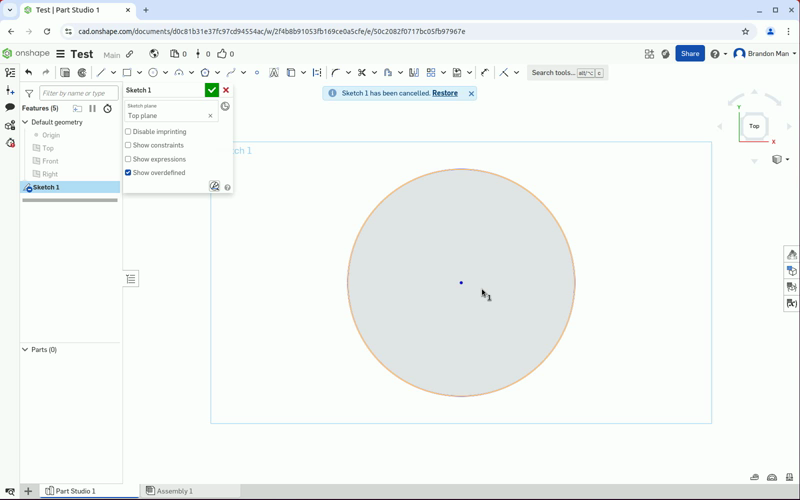
mouse_move(73, 352)
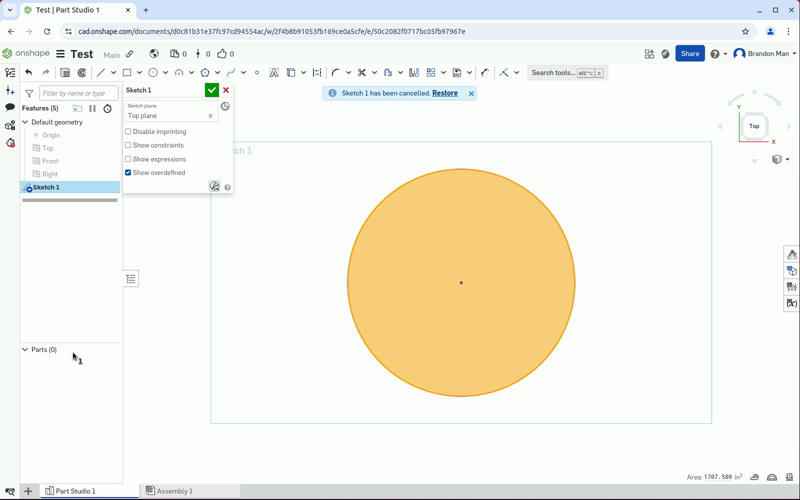
key(shift+y)
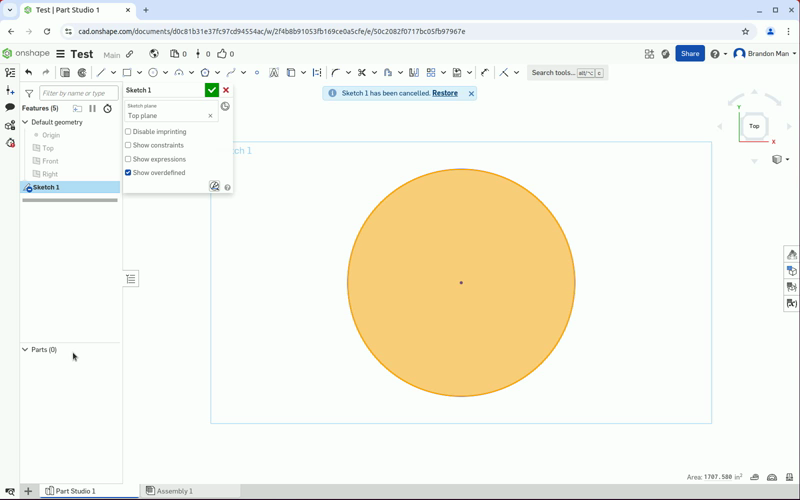
key(shift+e)
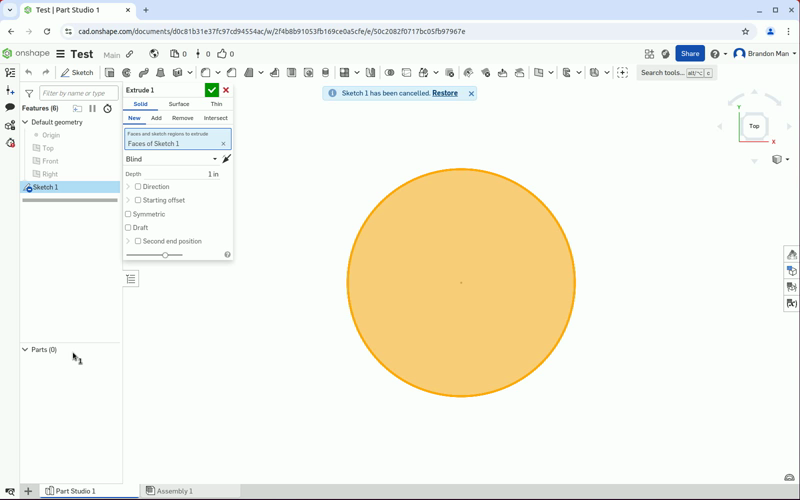
mouse_move(143, 106)
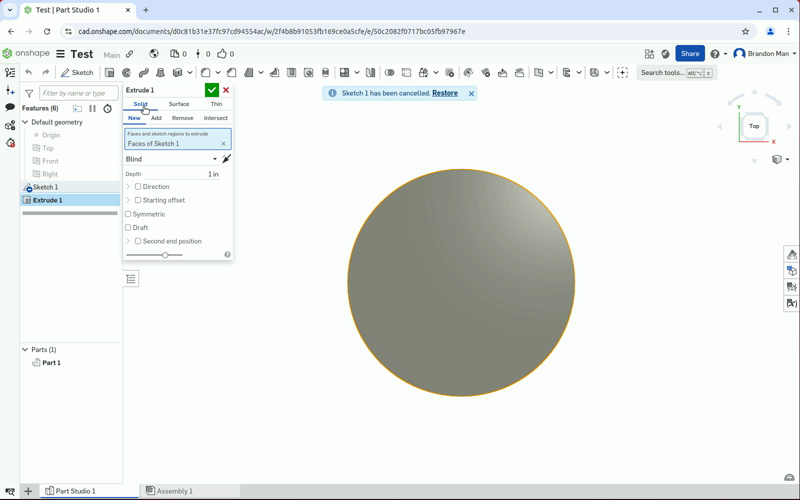
click(143, 106)
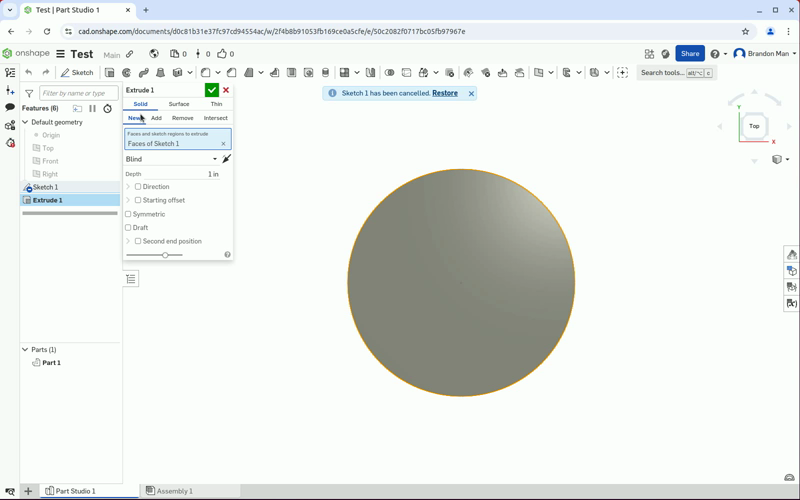
mouse_move(137, 120)
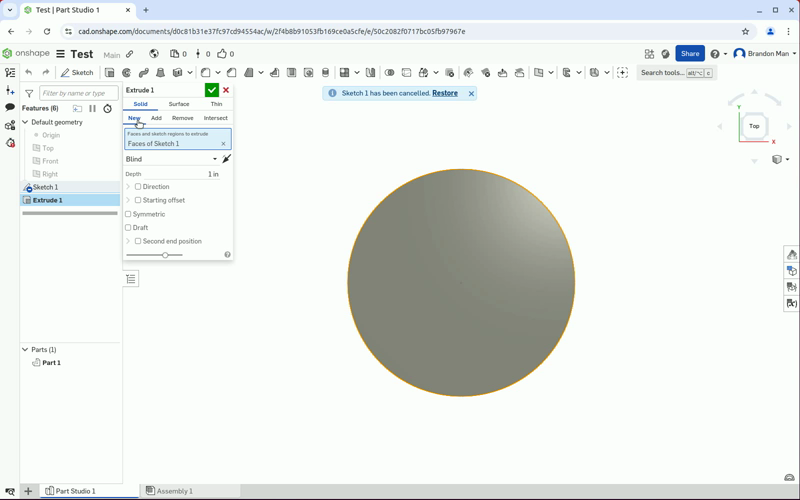
click(137, 120)
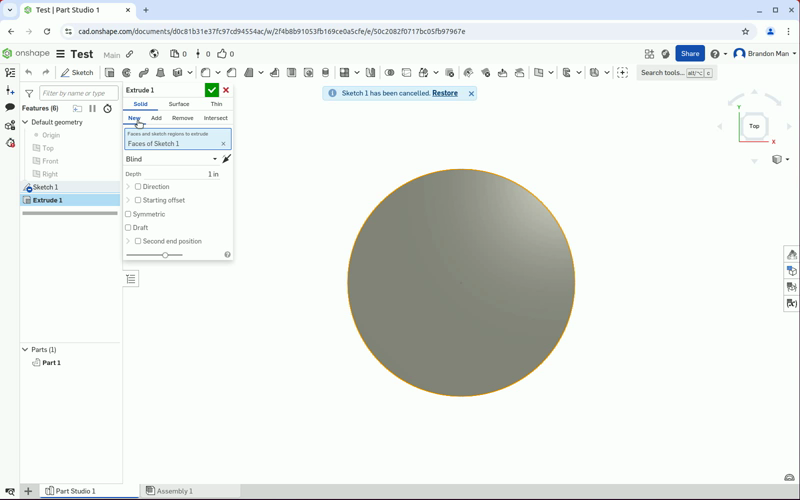
key(tab, 4)
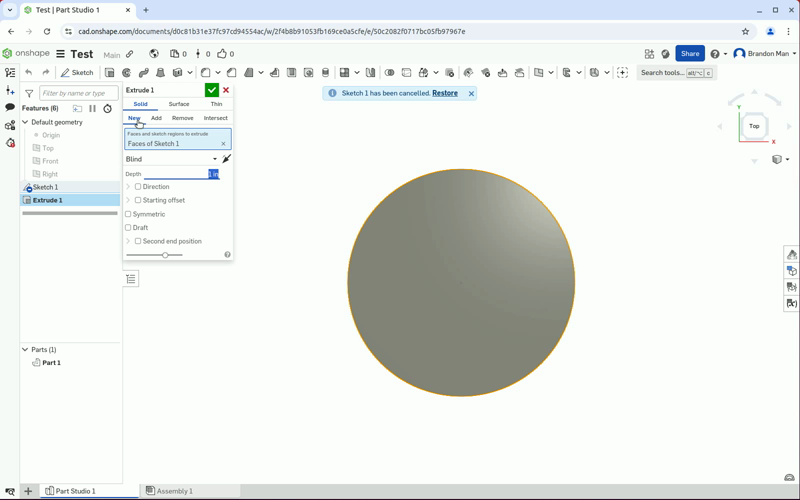
text(4.574)
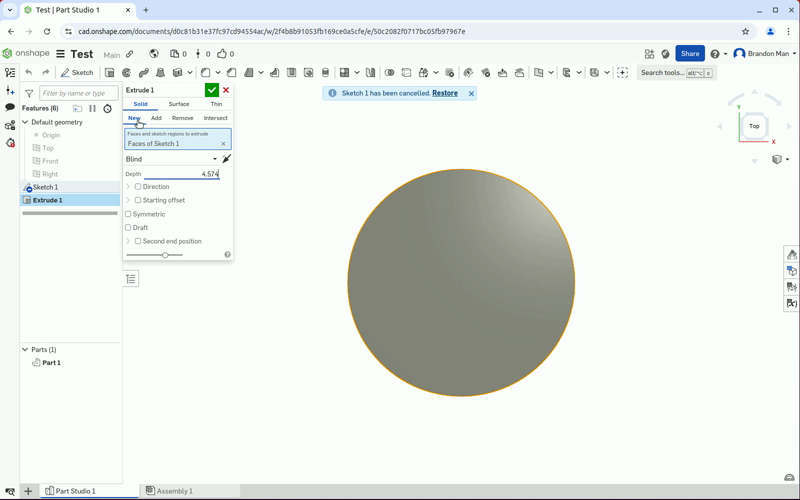
key(enter)
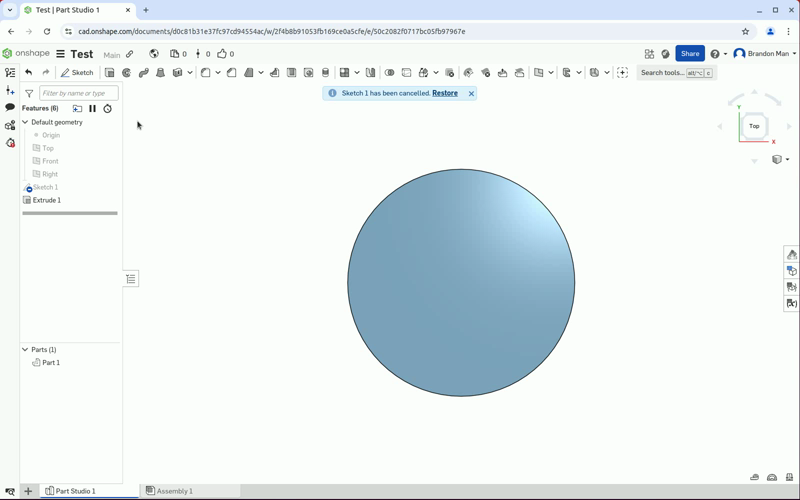
key(shift+h)
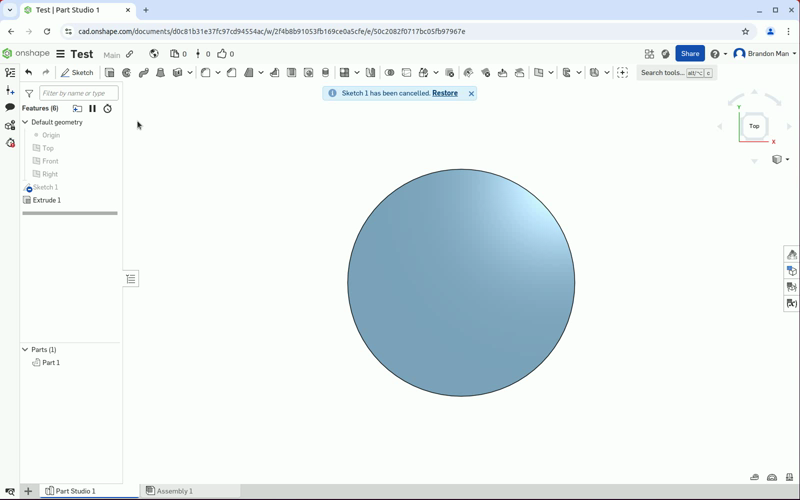
key(shift+h)
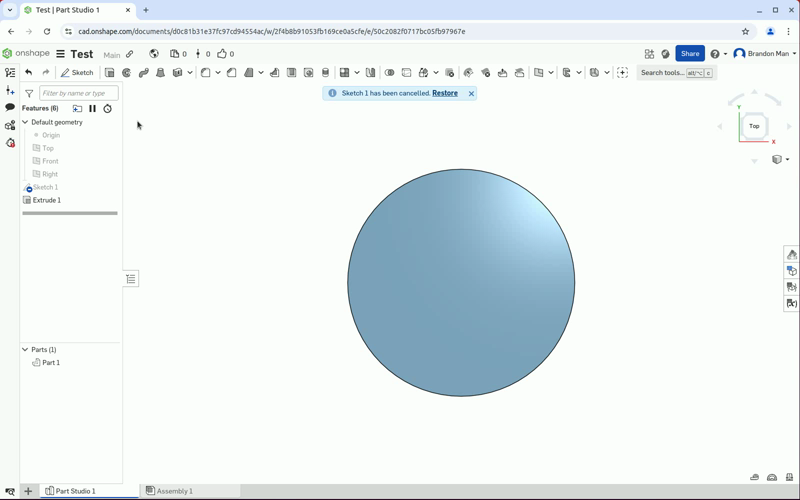
mouse_move(73, 189)
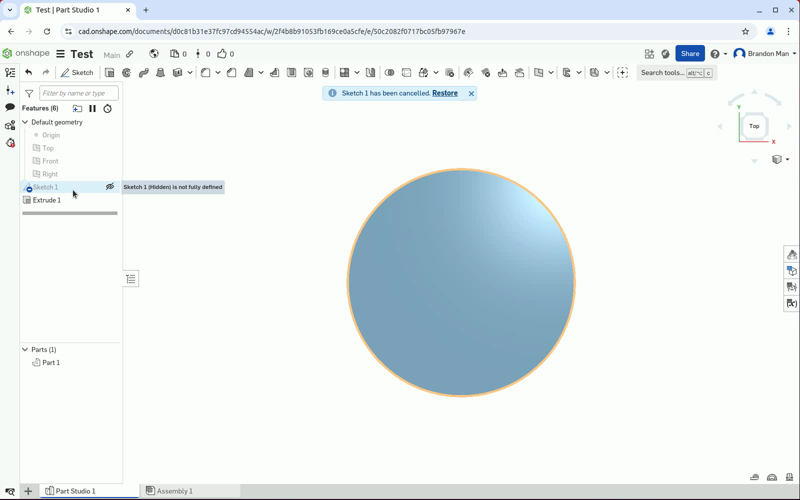
click(73, 189)
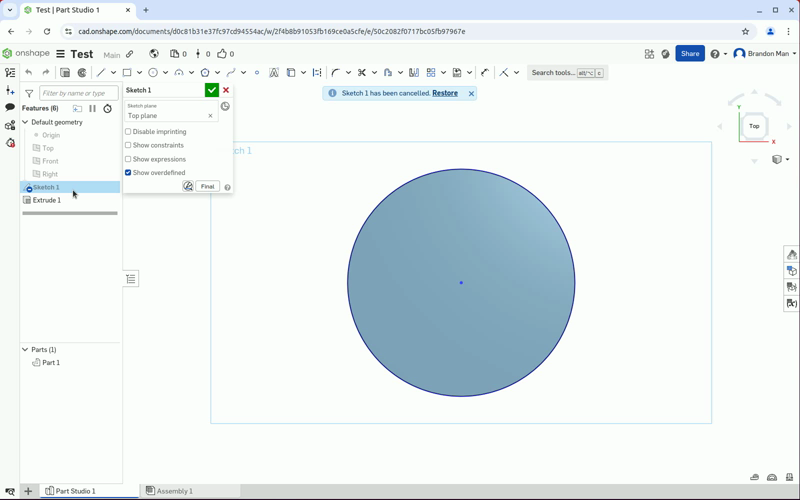
mouse_move(229, 92)
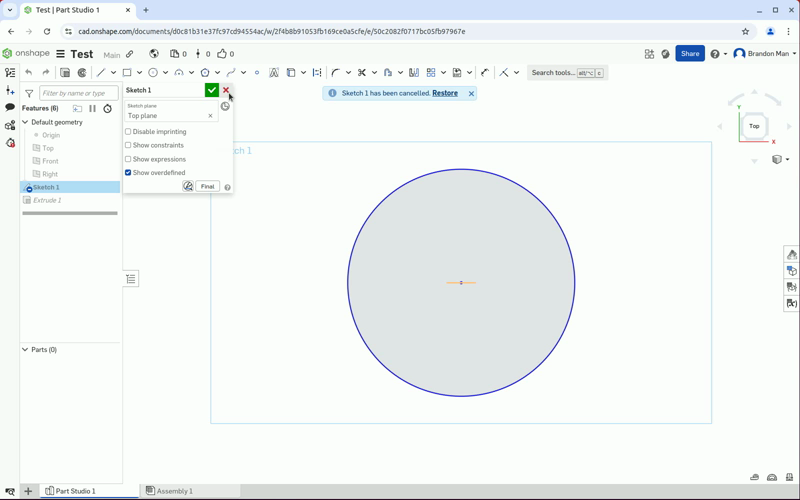
click(229, 92)
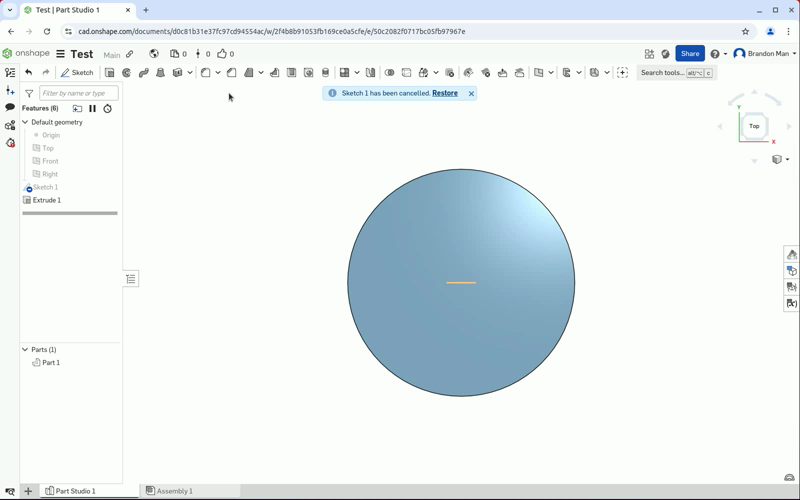
mouse_move(541, 75)
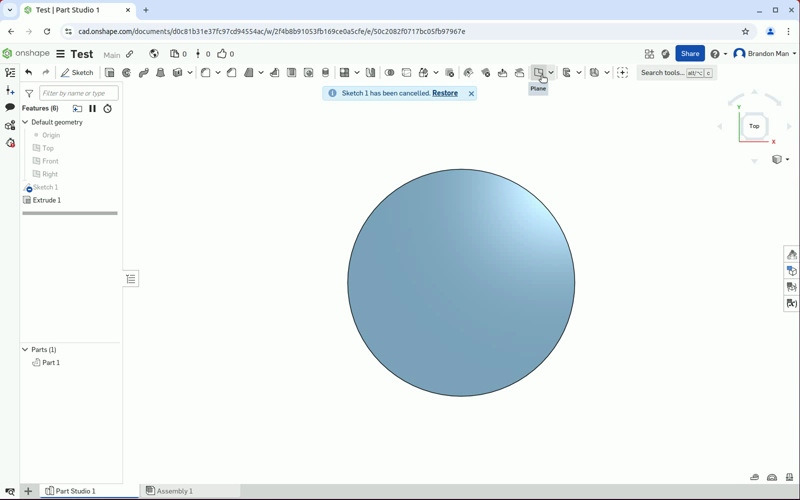
click(541, 75)
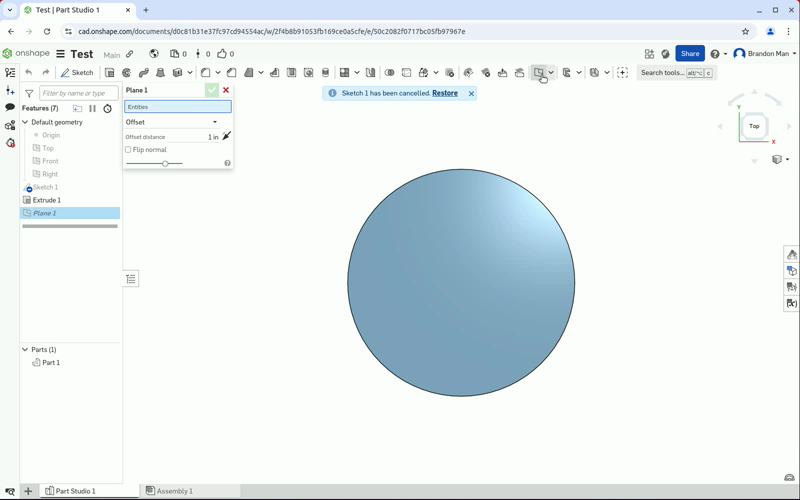
mouse_move(73, 150)
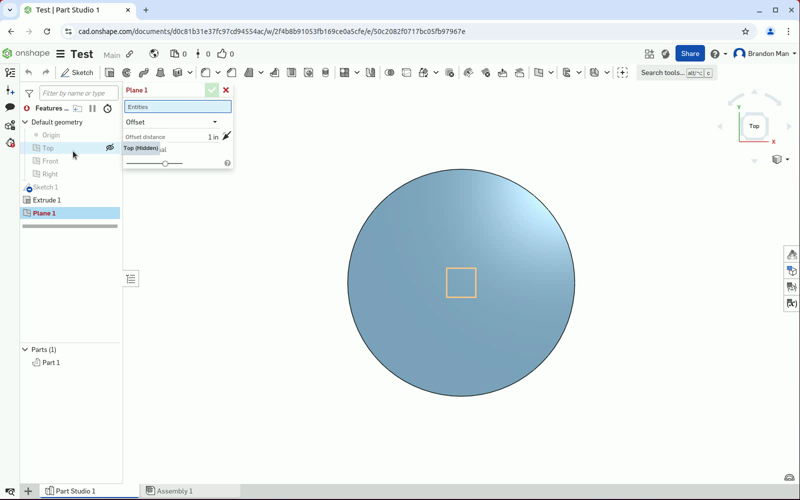
click(73, 150)
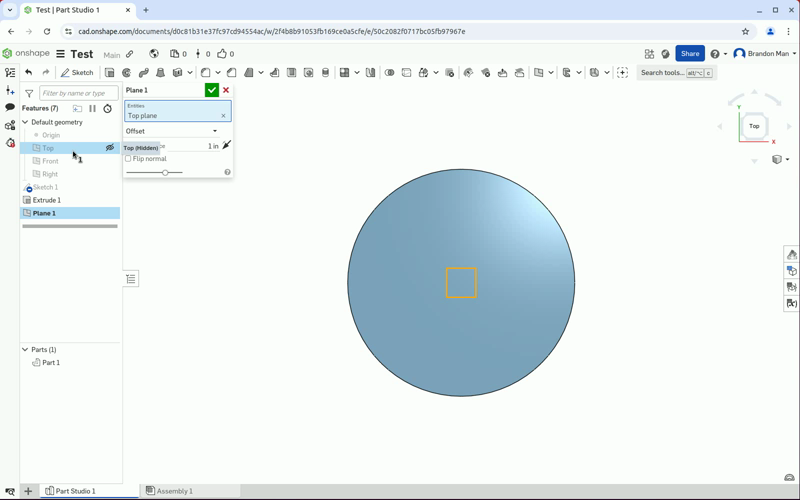
key(tab, 2)
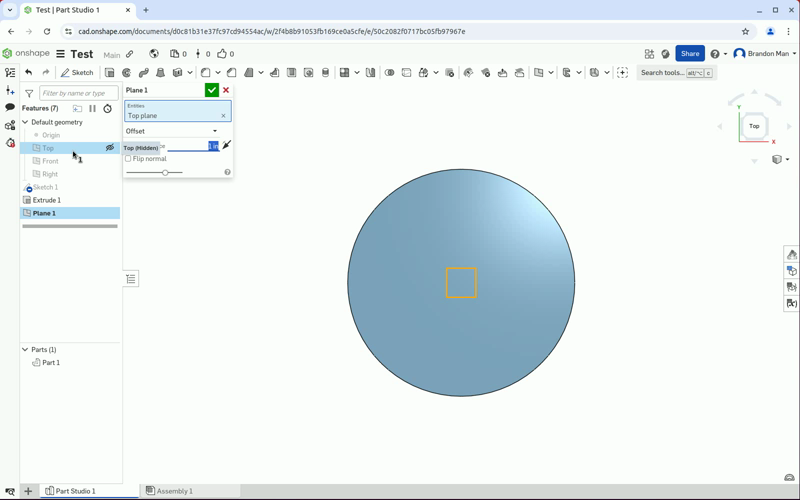
text(4.56)
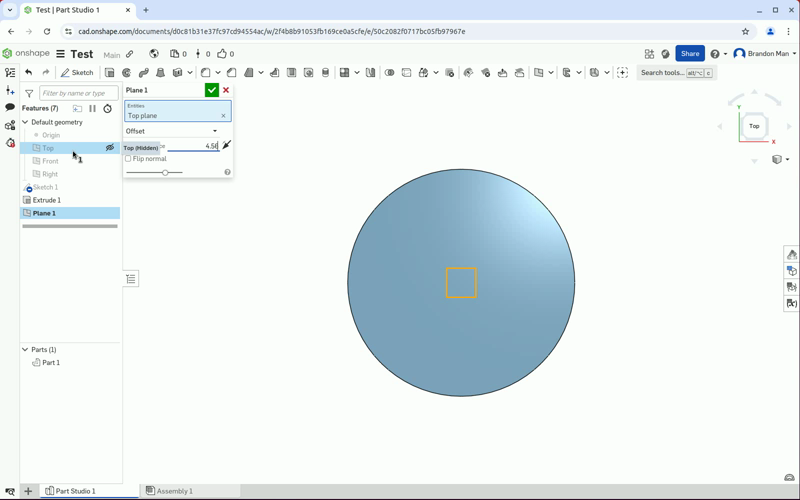
key(enter, 2)
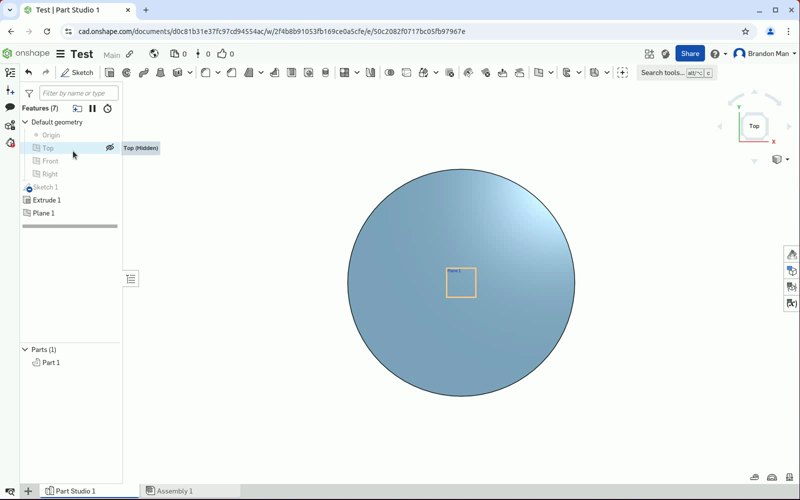
key(shift+s)
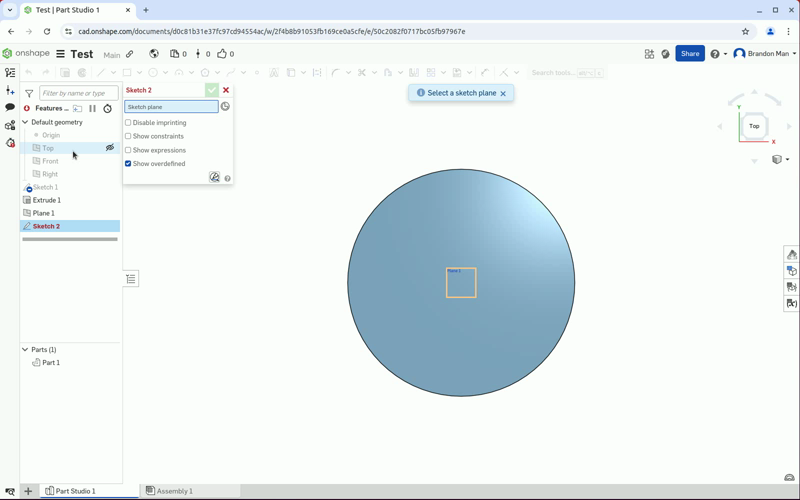
mouse_move(73, 215)
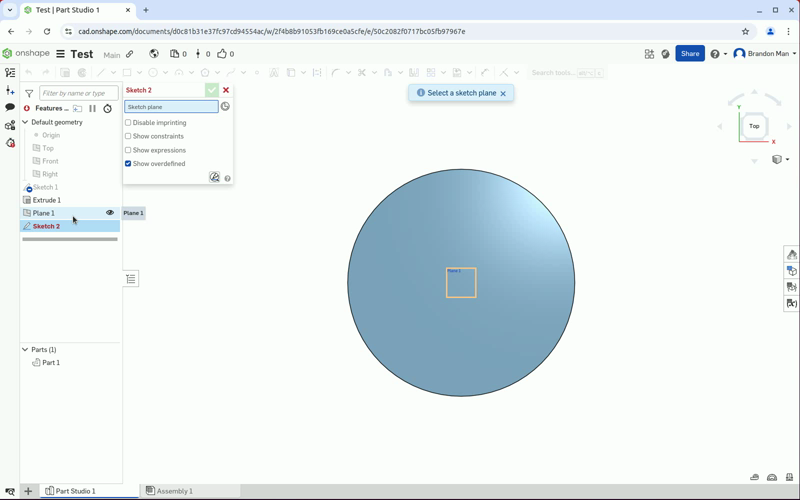
click(73, 215)
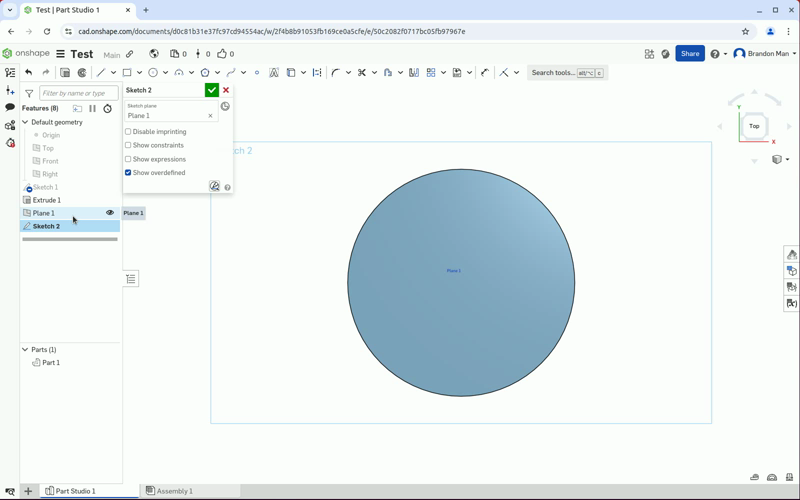
mouse_move(73, 352)
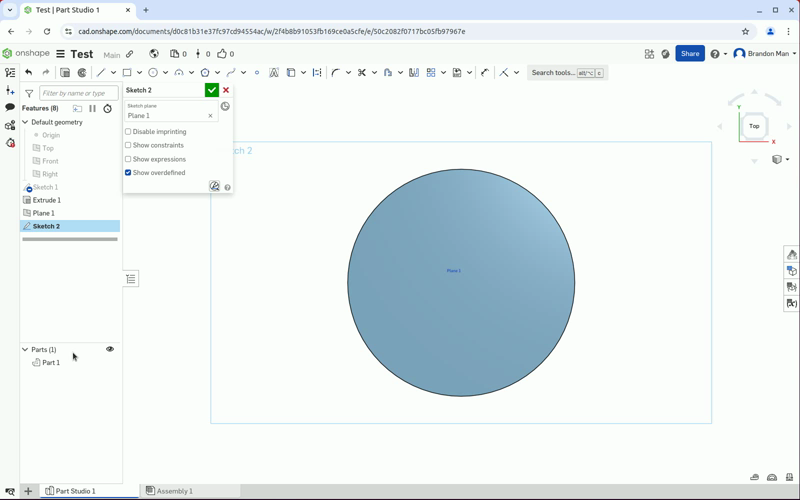
key(y)
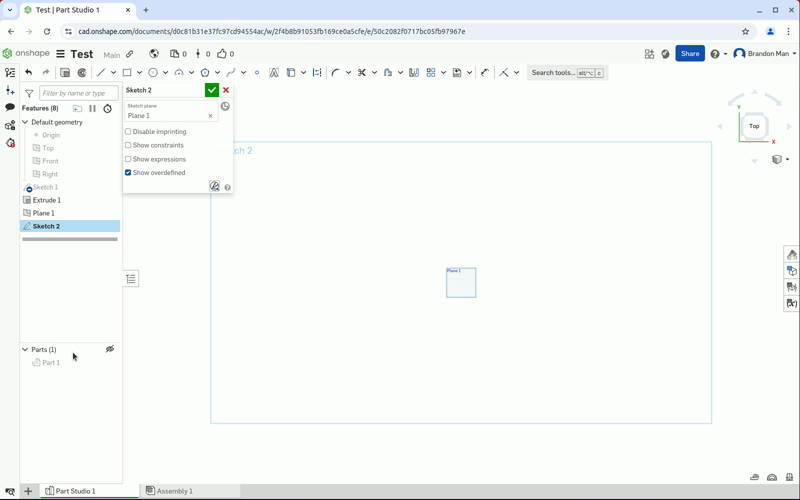
key(c)
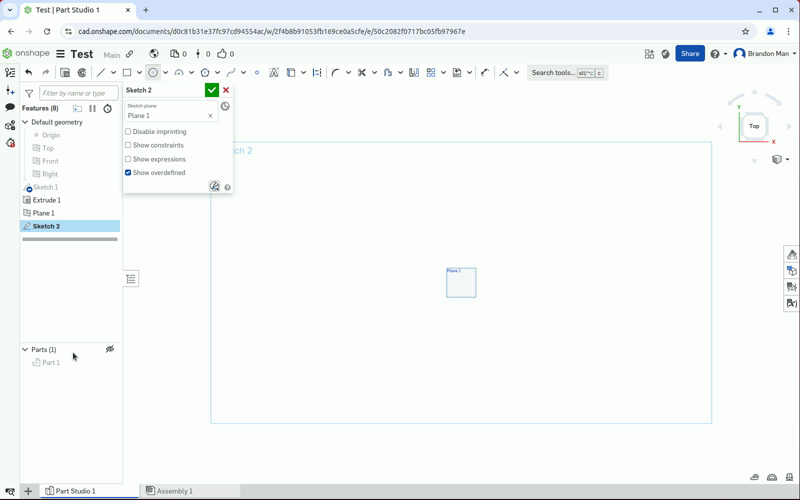
key_down(shift)
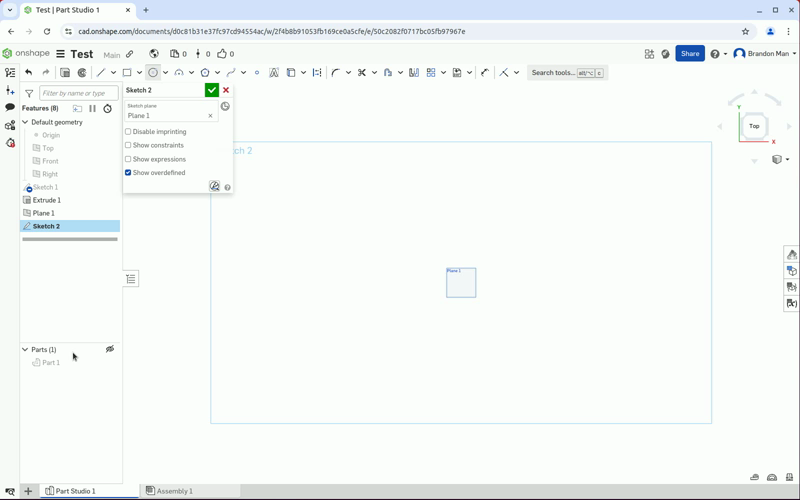
mouse_move(460, 282)
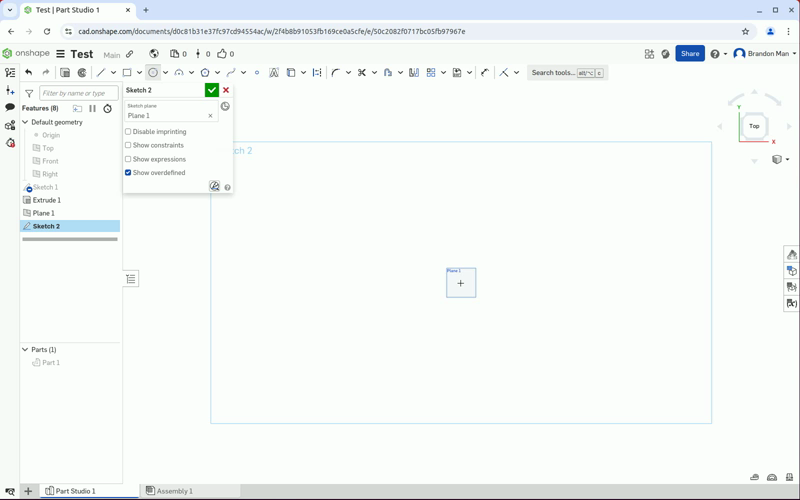
click(460, 282)
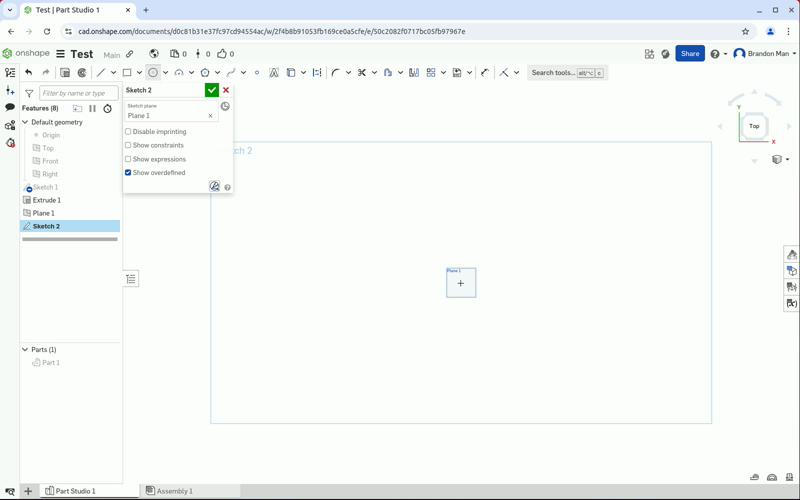
key_up(shift)
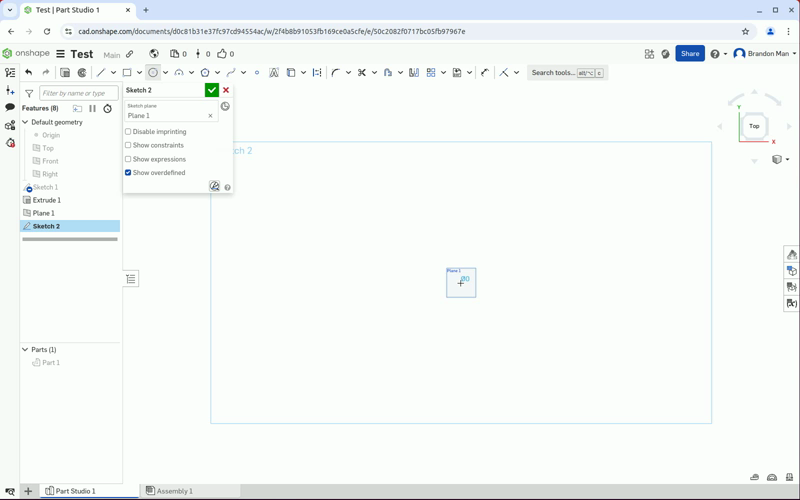
mouse_move(518, 282)
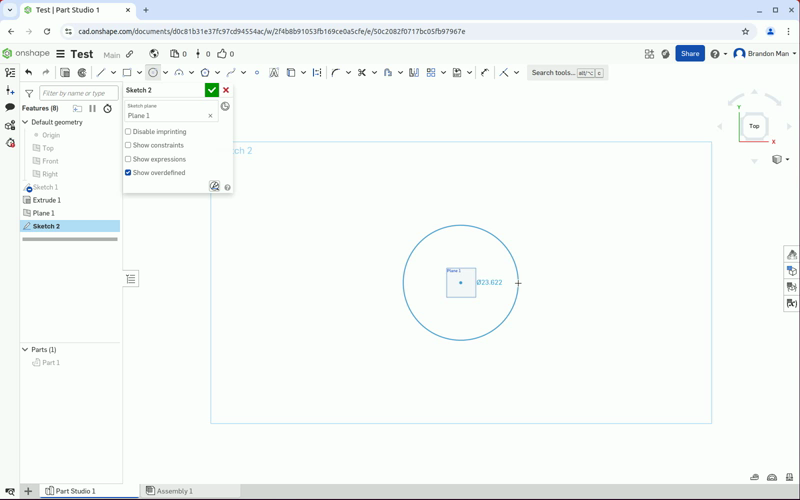
click(518, 282)
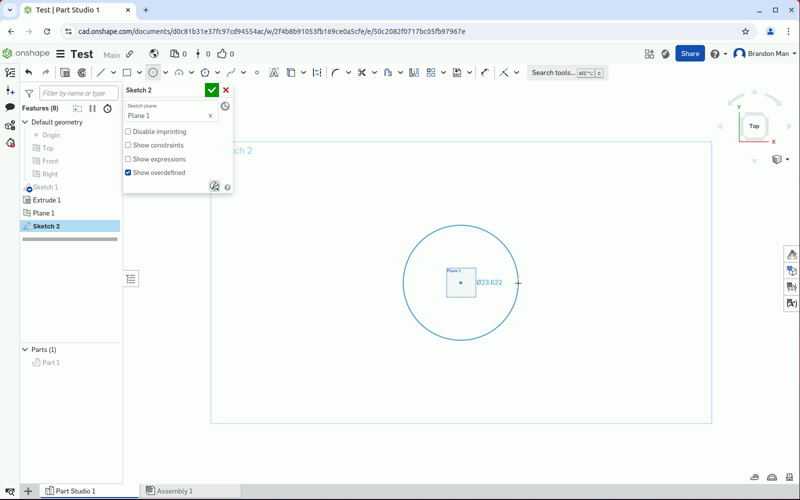
key(esc)
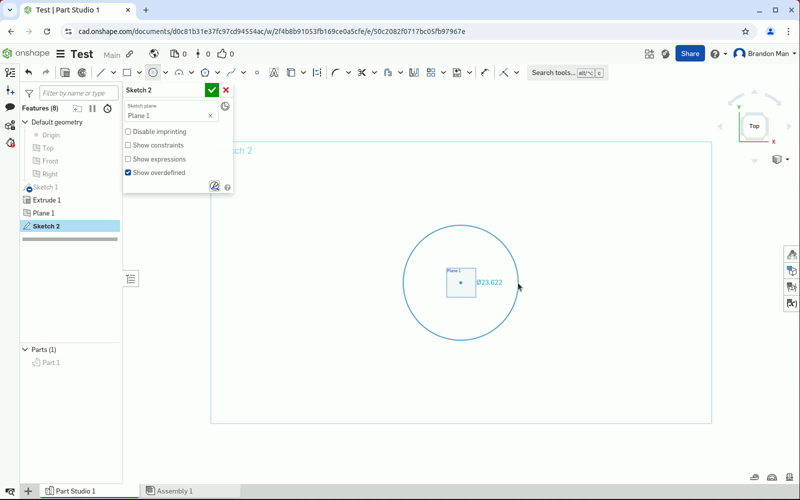
mouse_move(471, 299)
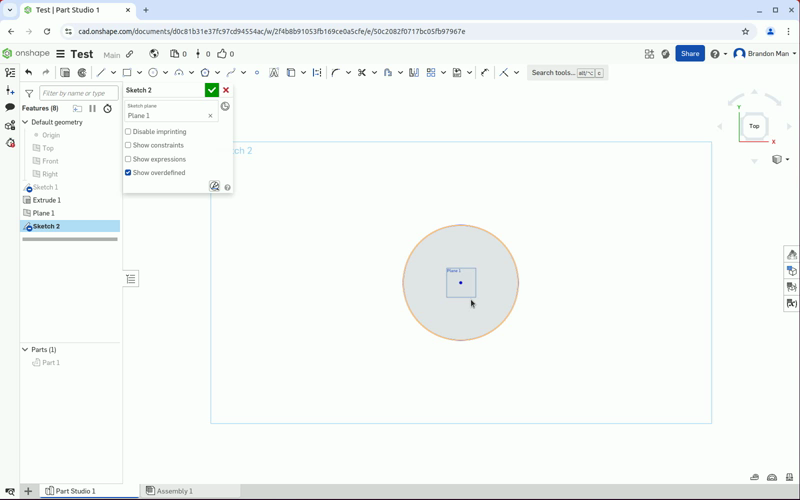
click(471, 299)
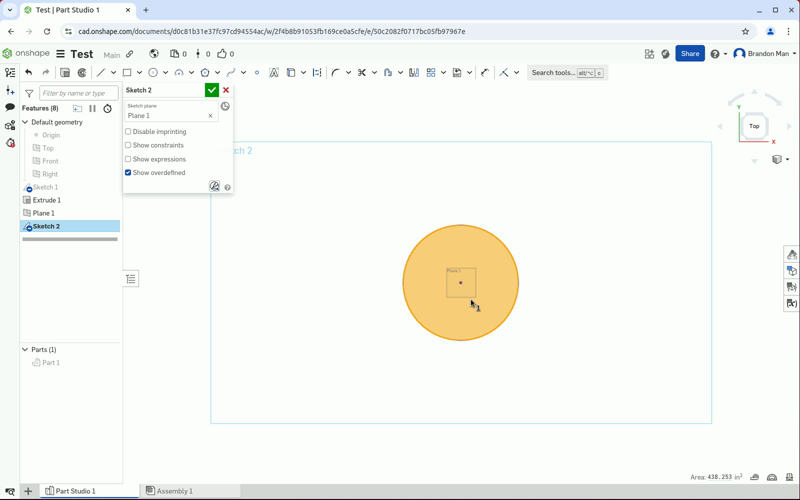
mouse_move(73, 352)
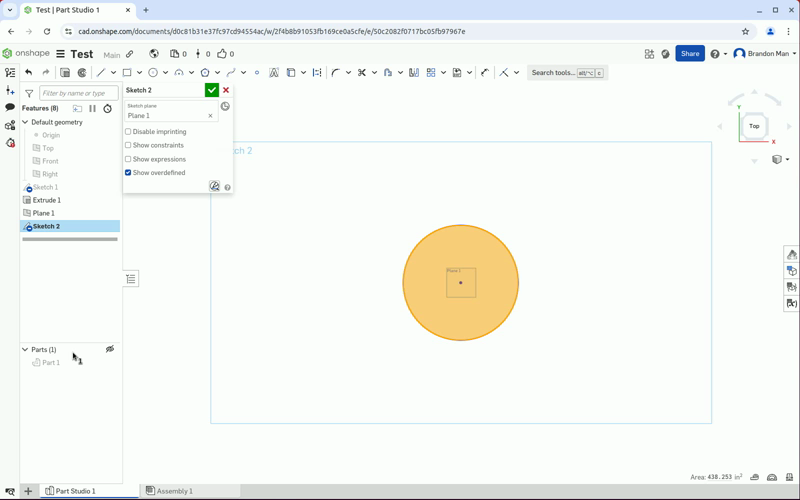
key(shift+y)
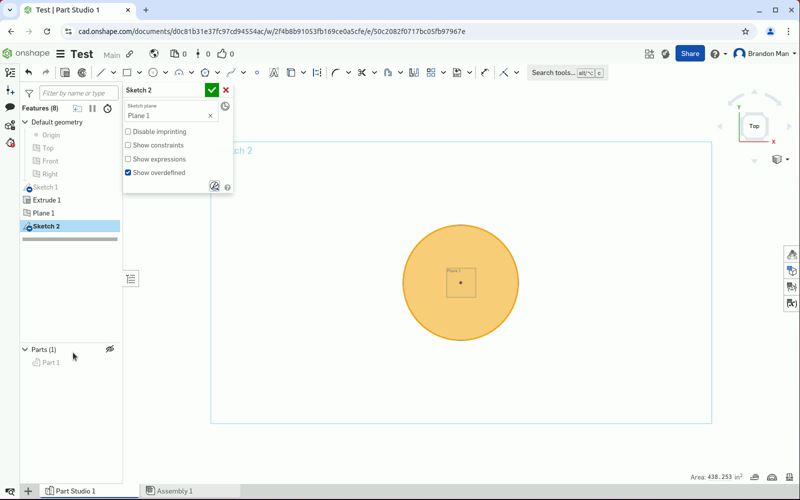
key(shift+e)
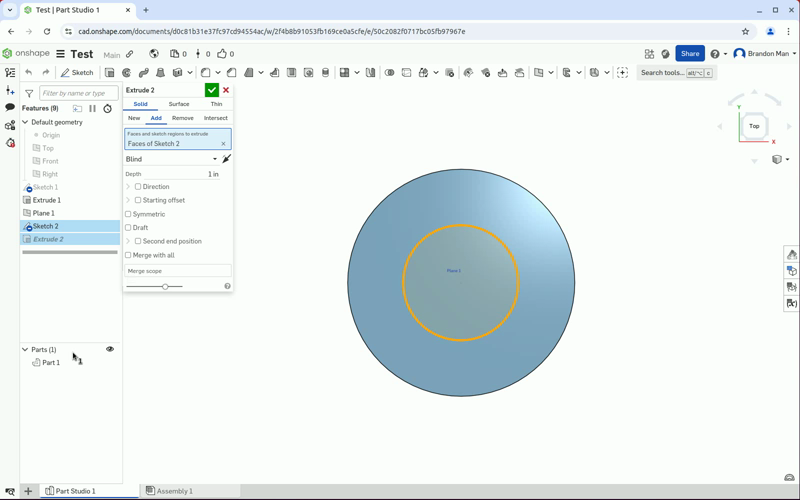
mouse_move(143, 106)
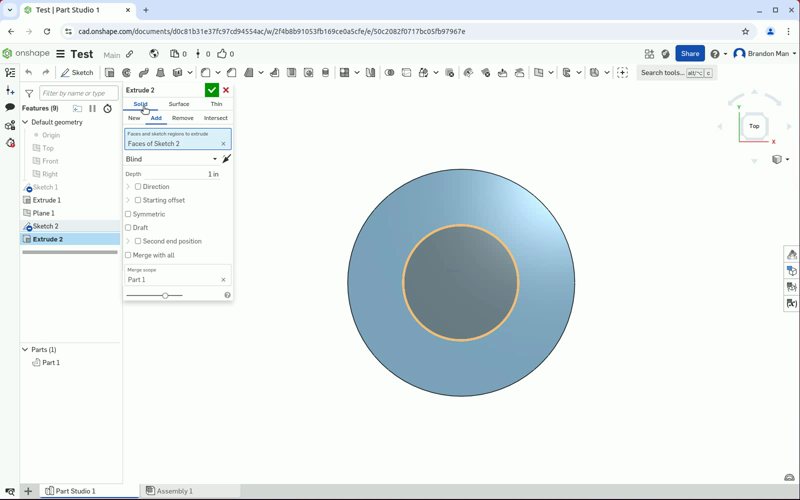
click(143, 106)
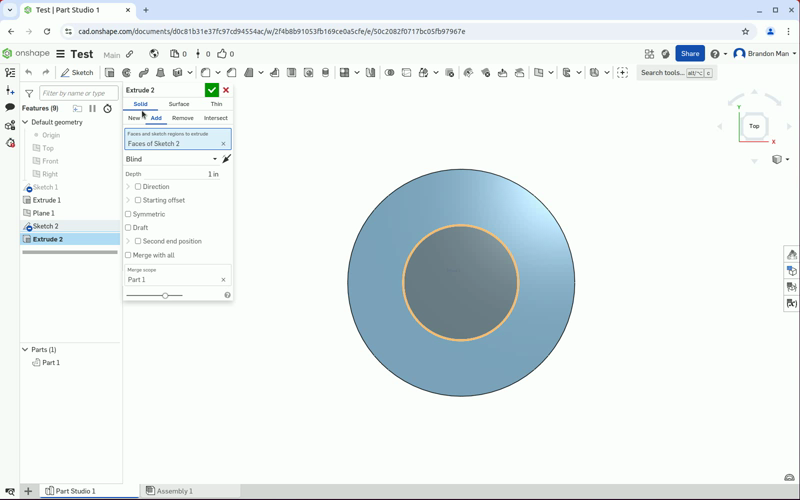
mouse_move(137, 120)
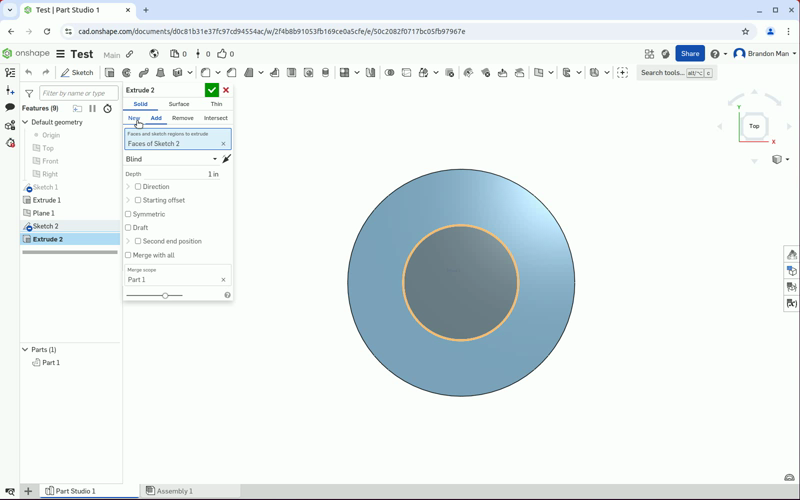
click(137, 120)
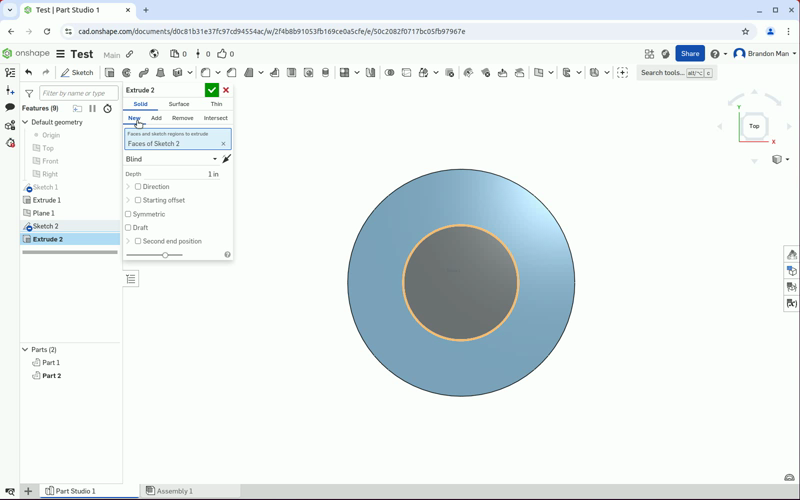
key(tab, 4)
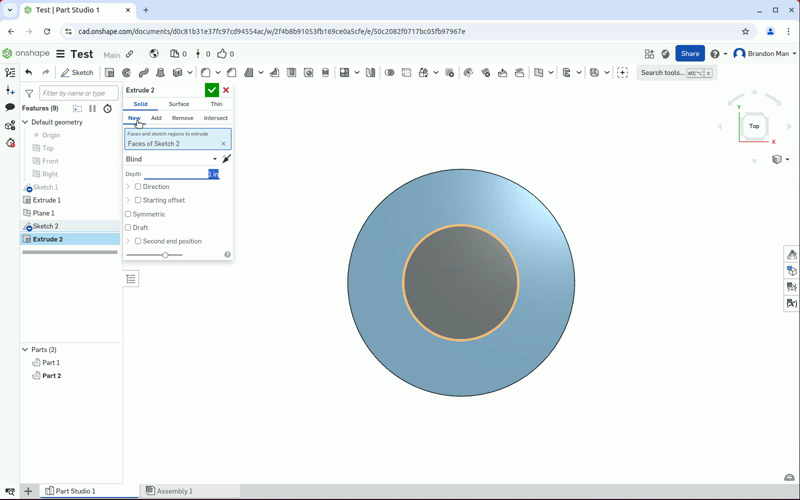
text(2.407)
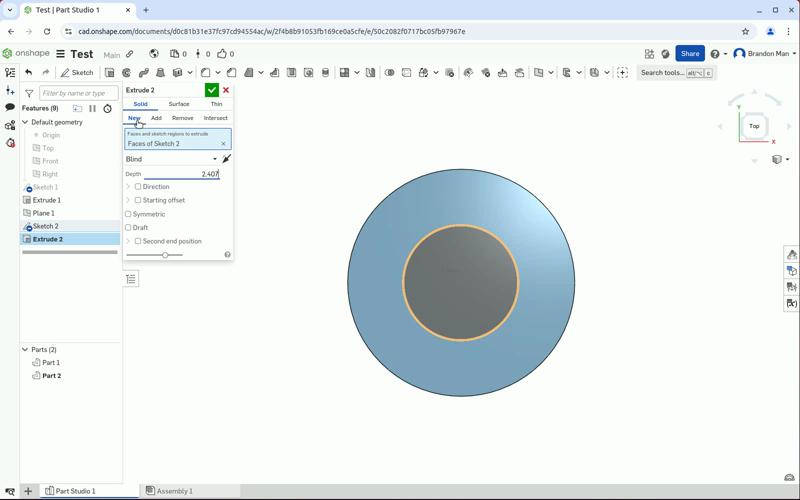
key(enter)
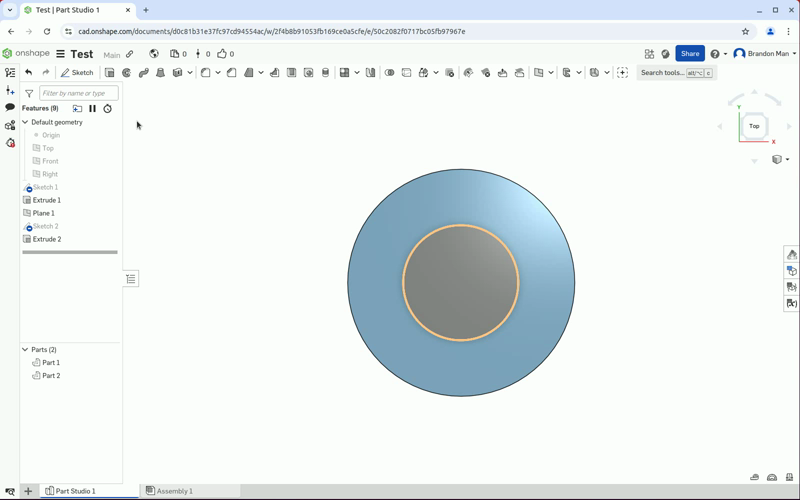
key(shift+h)
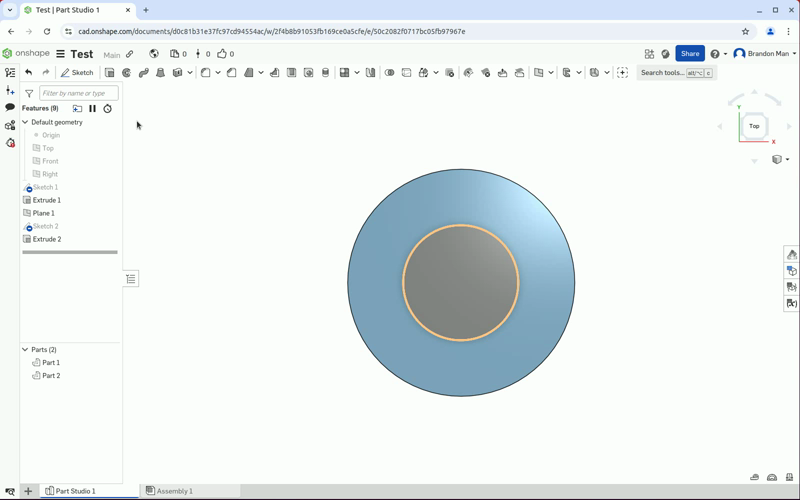
key(shift+h)
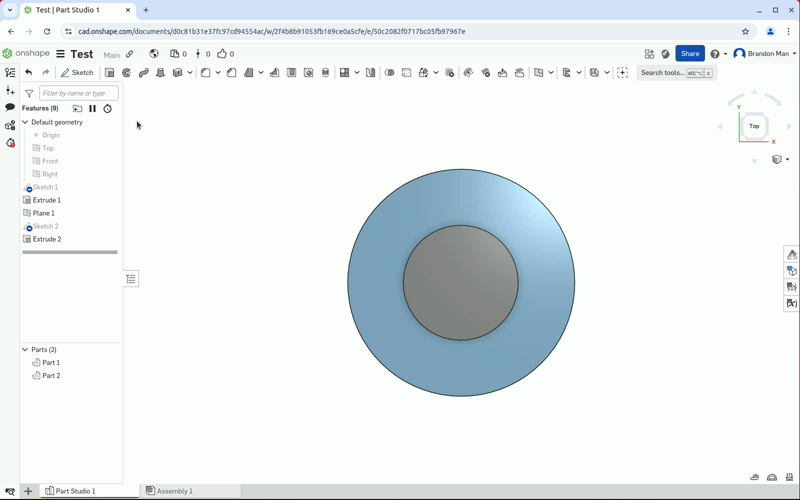
mouse_move(73, 189)
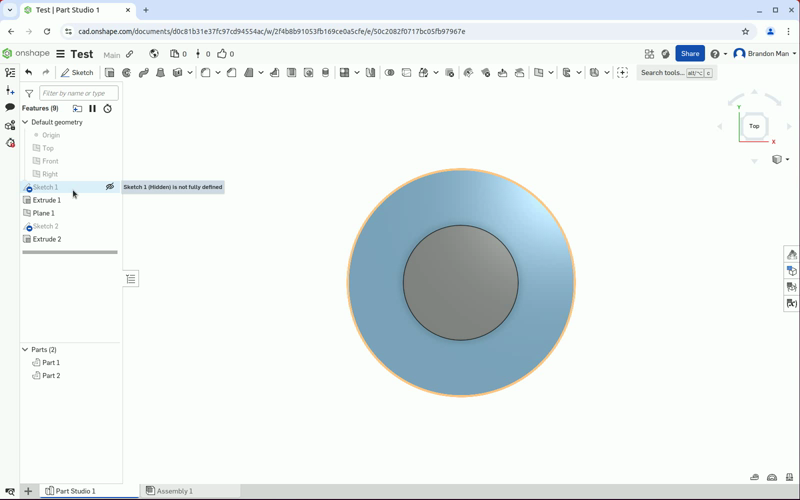
click(73, 189)
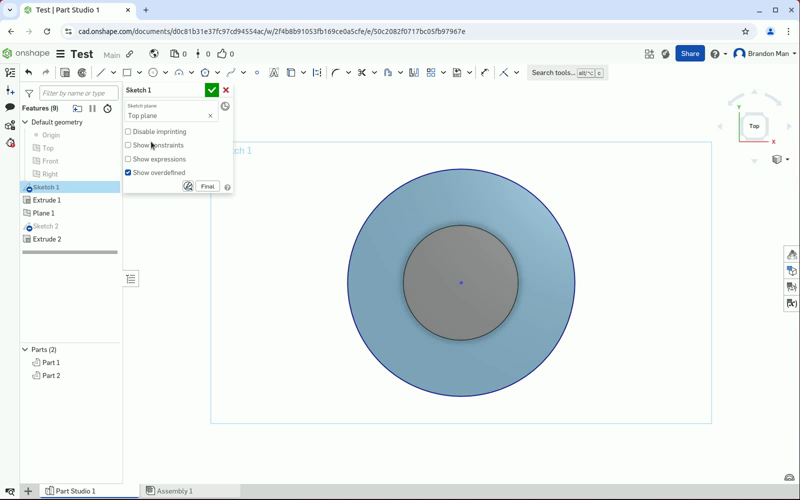
mouse_move(229, 92)
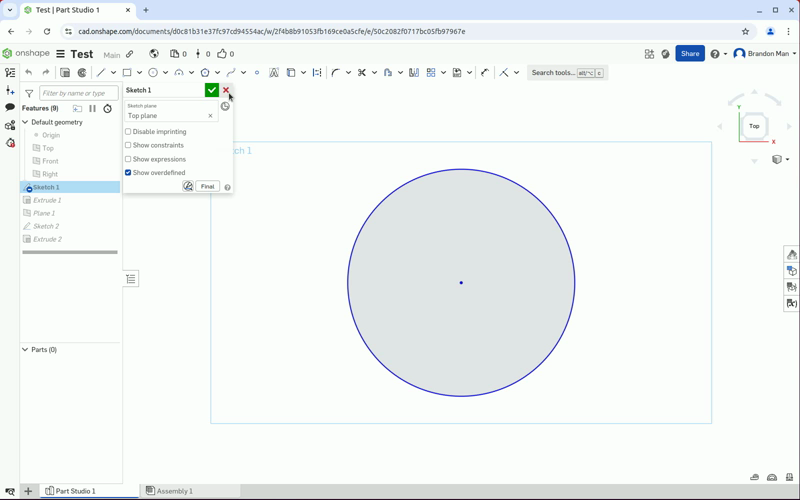
click(229, 92)
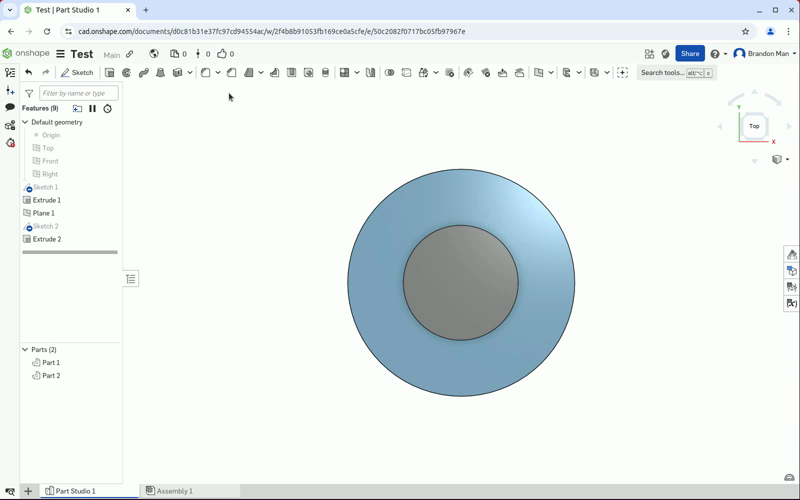
mouse_move(541, 75)
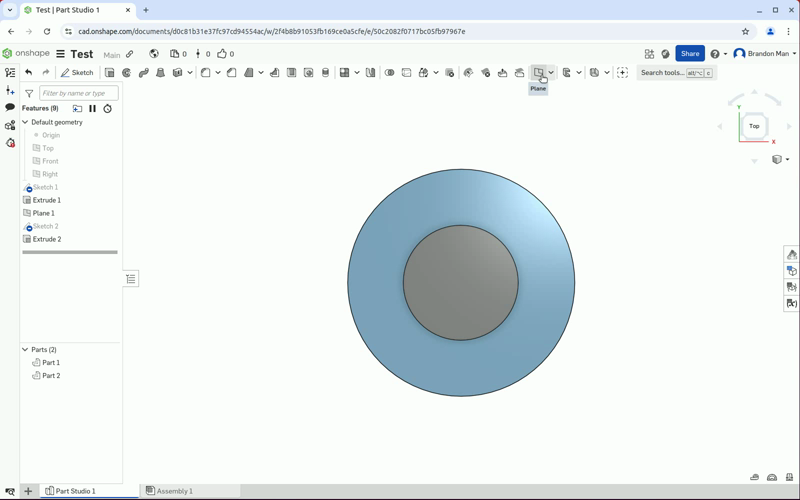
click(541, 75)
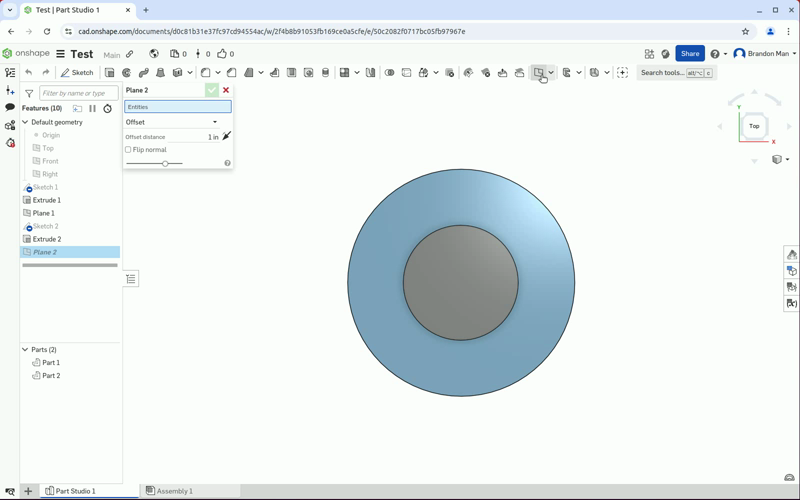
mouse_move(73, 150)
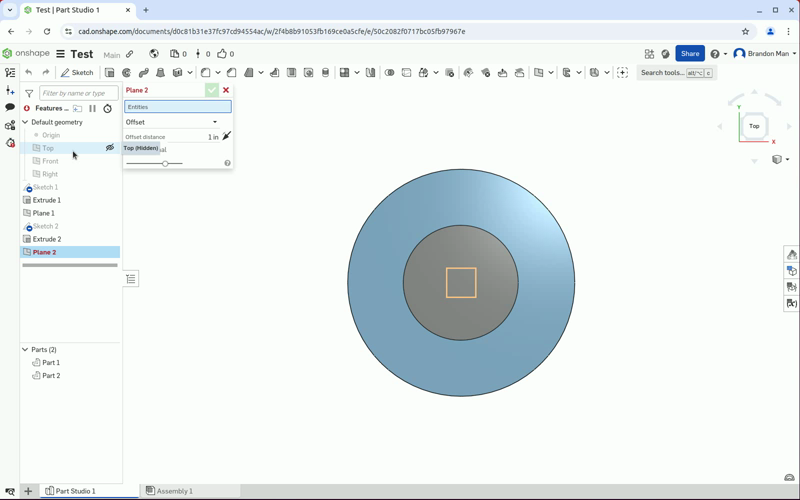
click(73, 150)
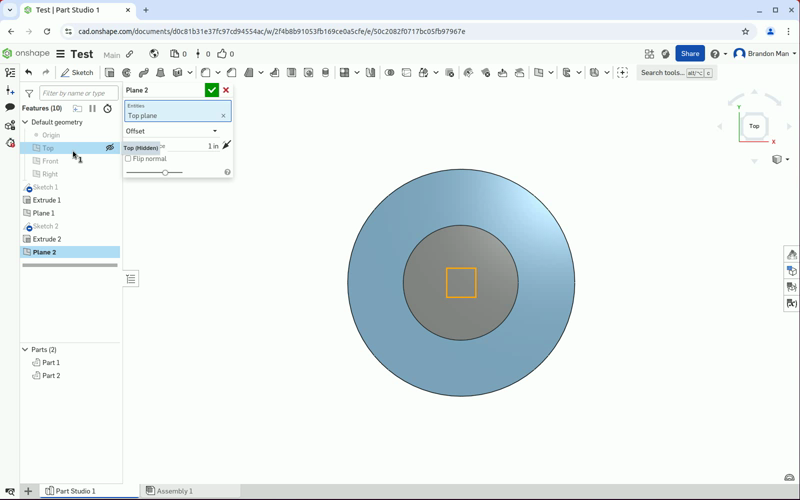
key(tab, 2)
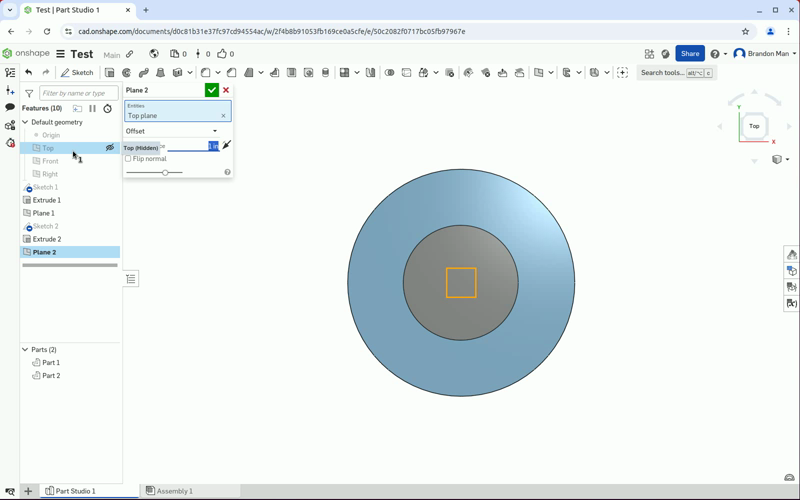
text(6.994)
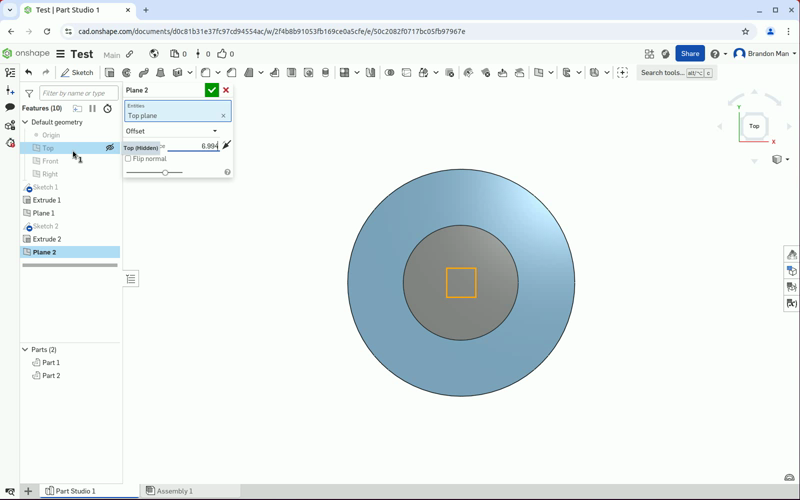
key(enter, 2)
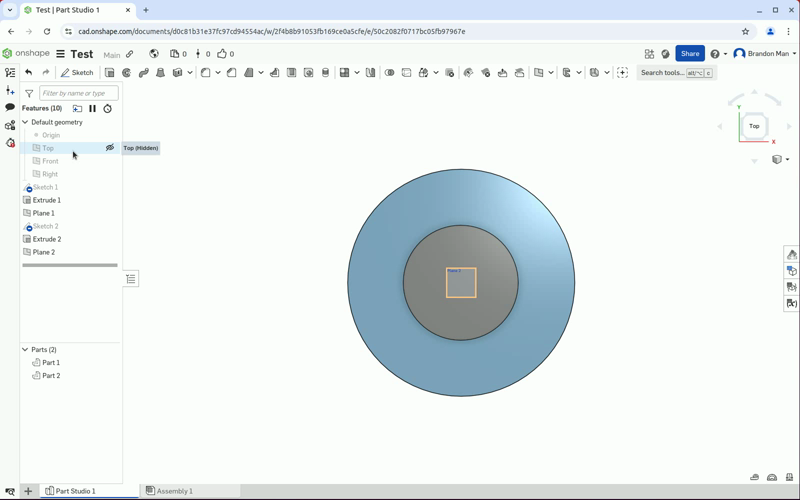
key(shift+s)
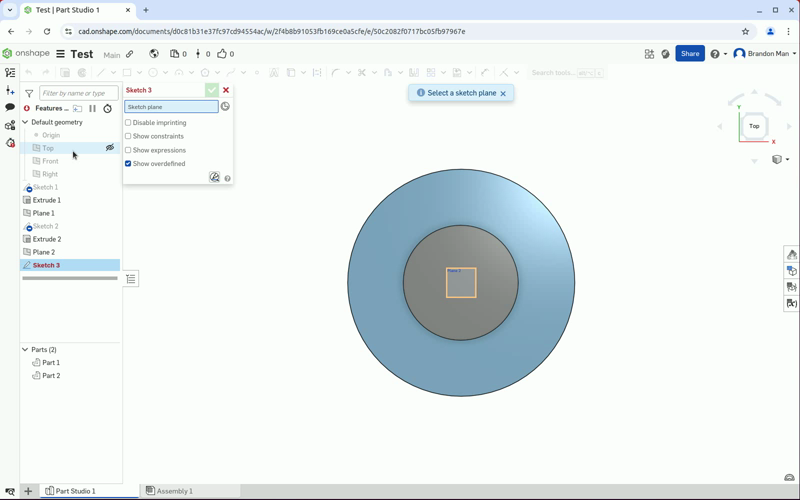
mouse_move(73, 254)
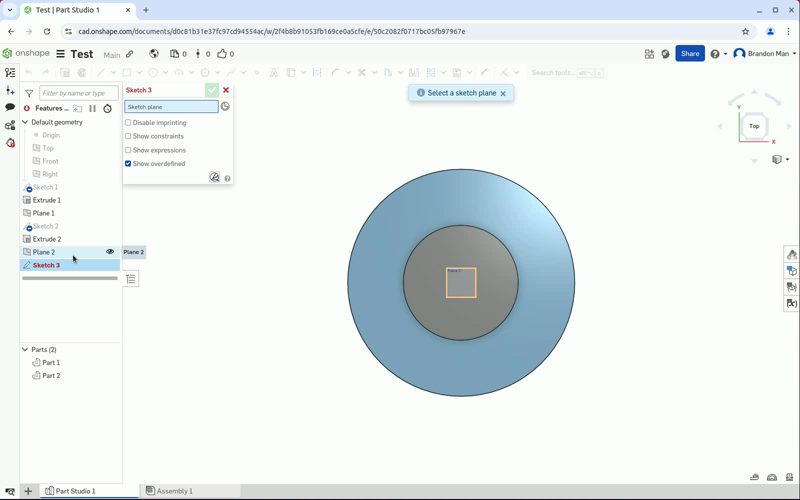
click(73, 254)
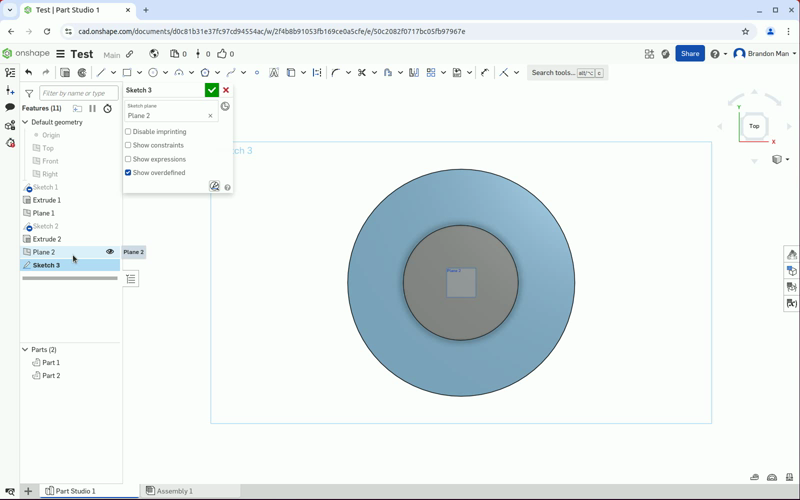
mouse_move(73, 352)
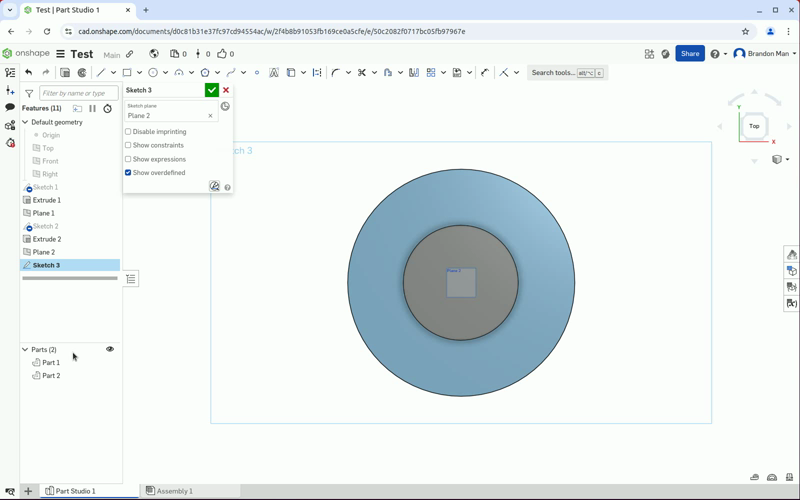
key(y)
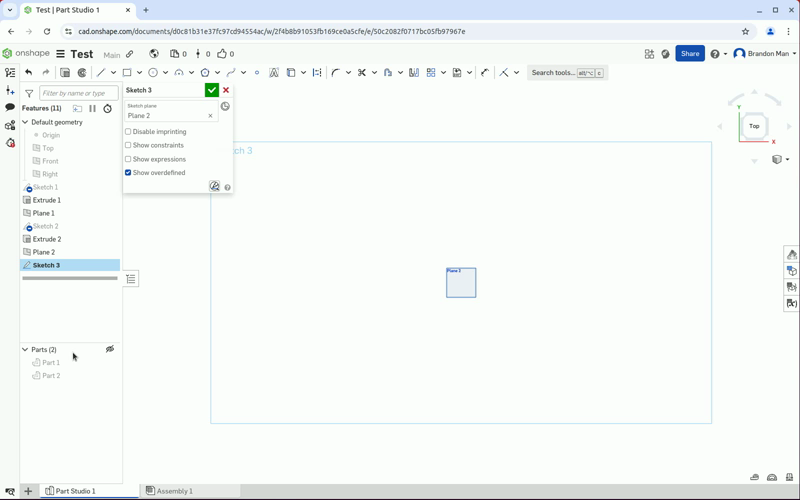
key(c)
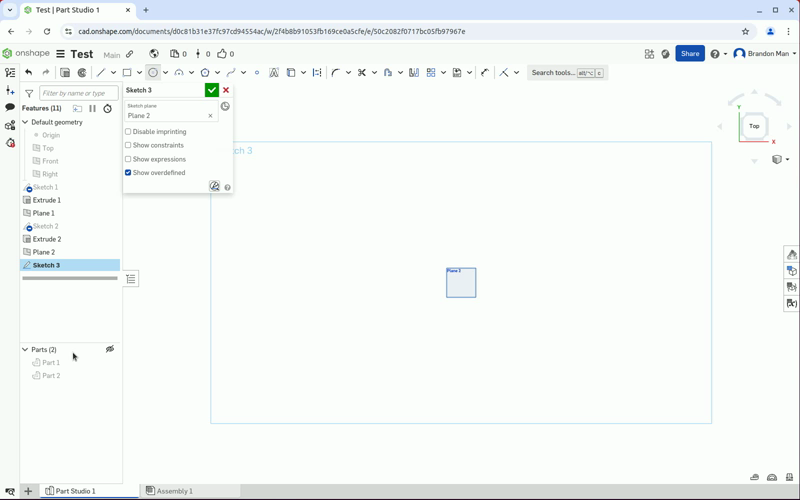
key_down(shift)
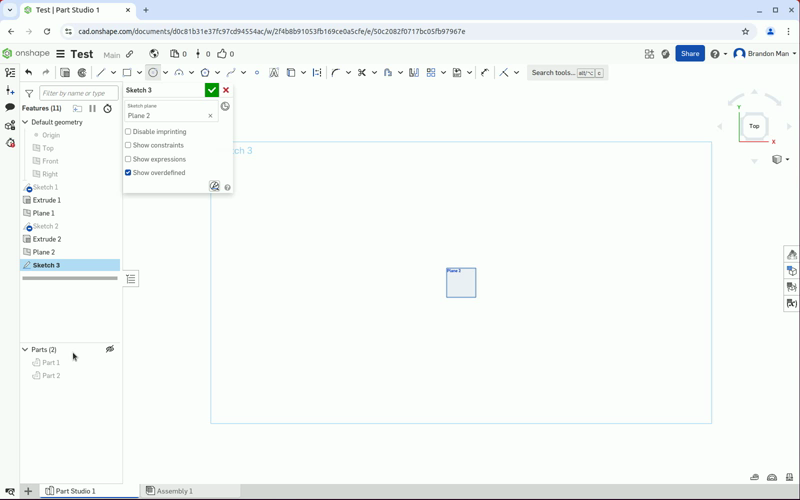
mouse_move(461, 282)
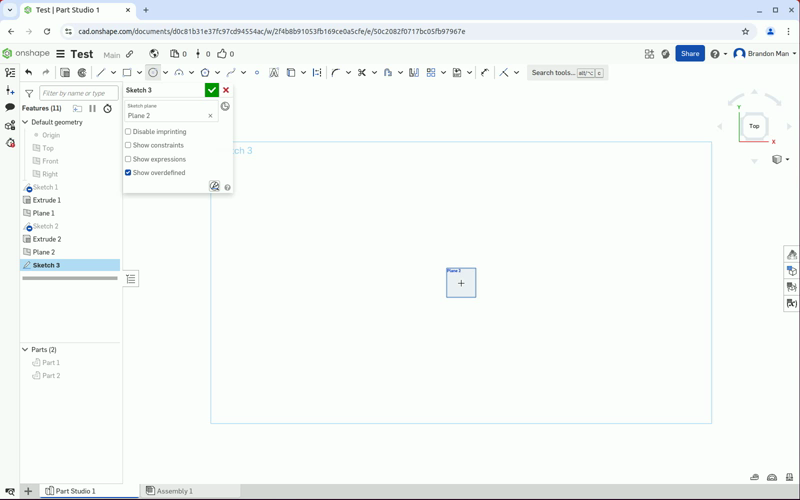
click(461, 282)
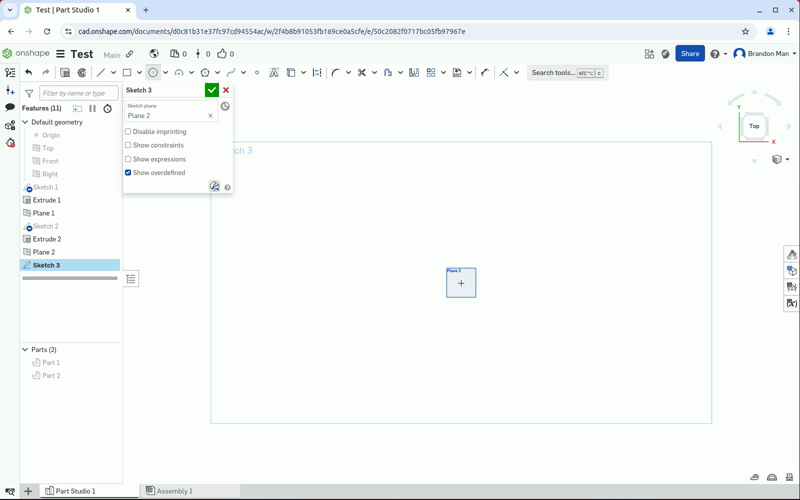
key_up(shift)
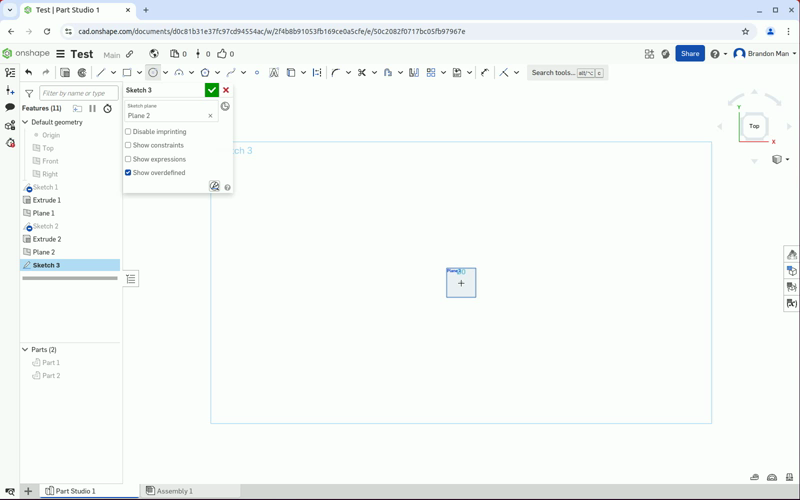
mouse_move(508, 282)
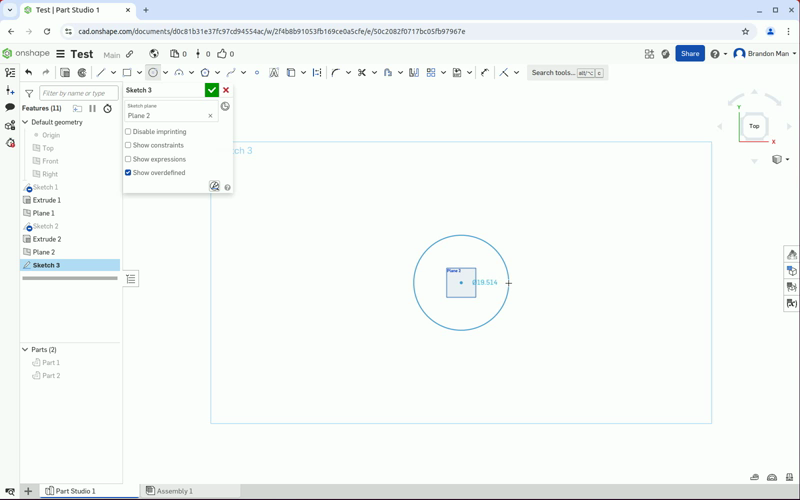
click(508, 282)
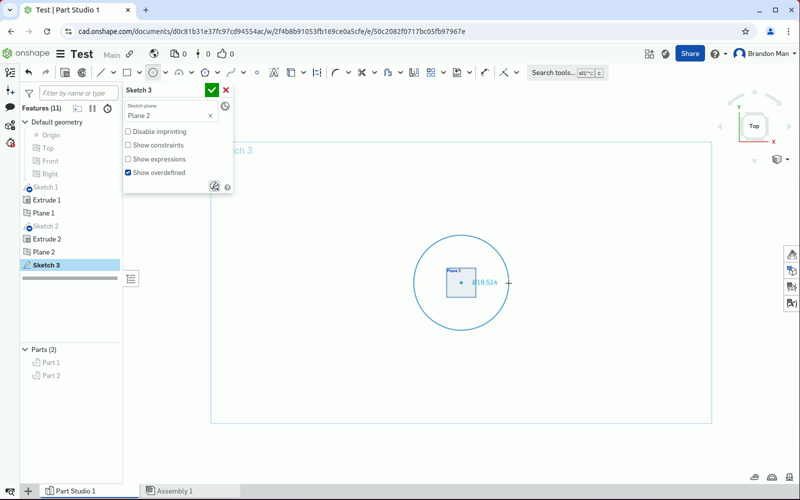
key(esc)
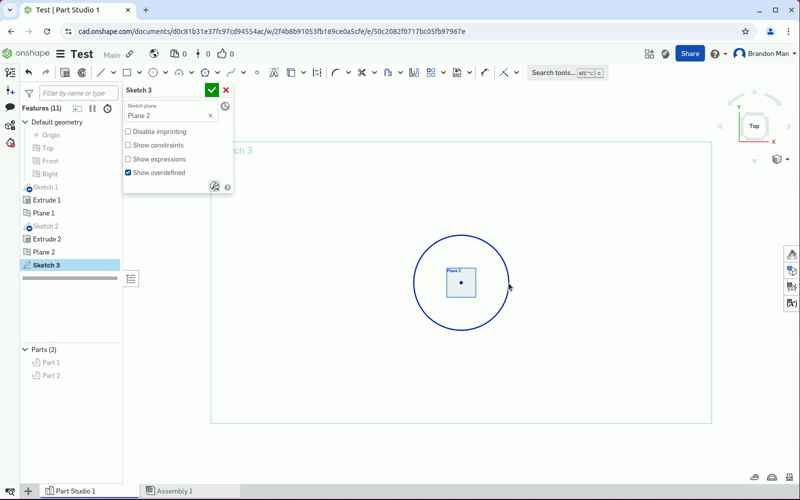
mouse_move(479, 258)
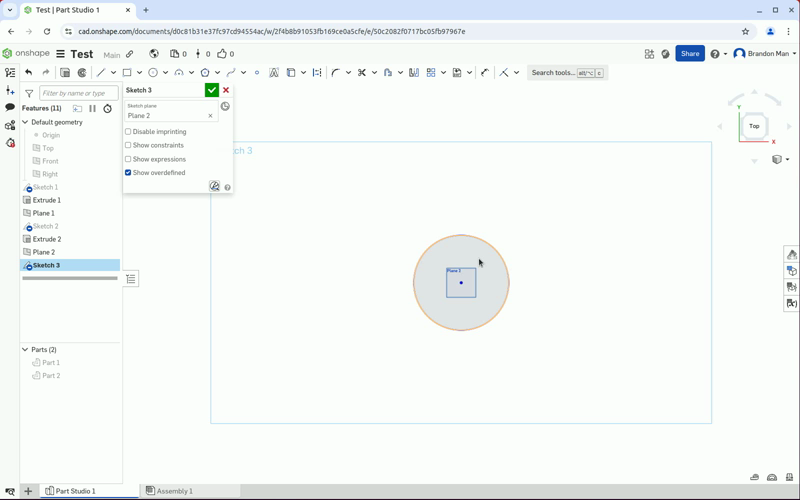
click(479, 258)
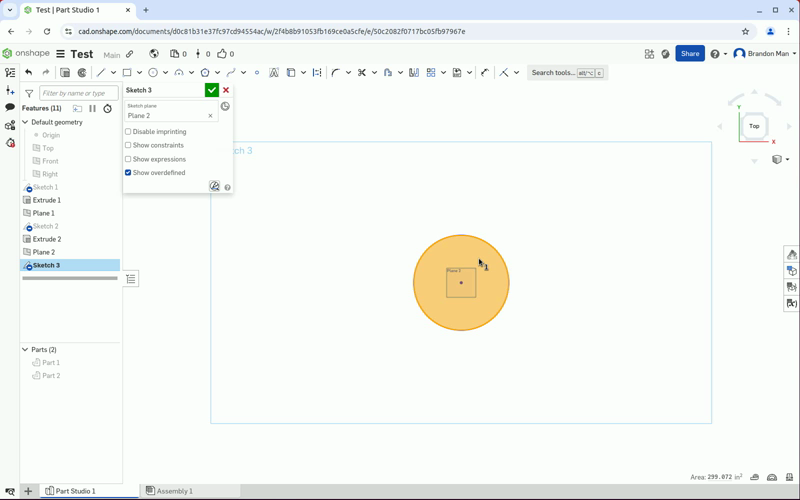
mouse_move(73, 352)
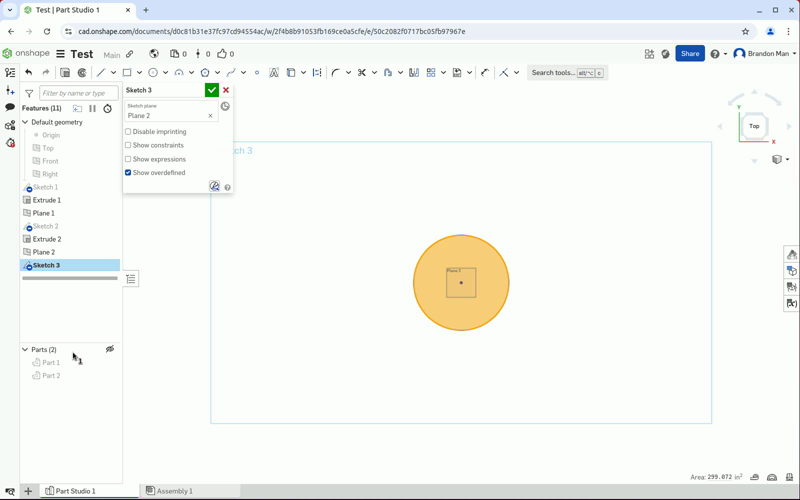
key(shift+y)
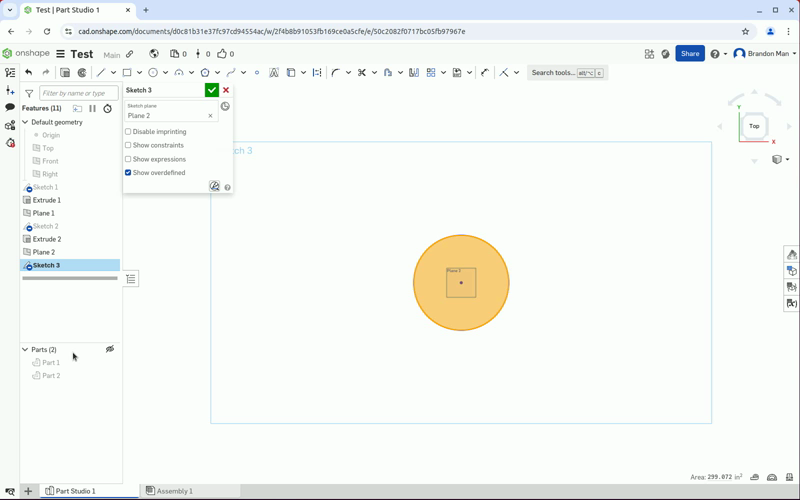
key(shift+e)
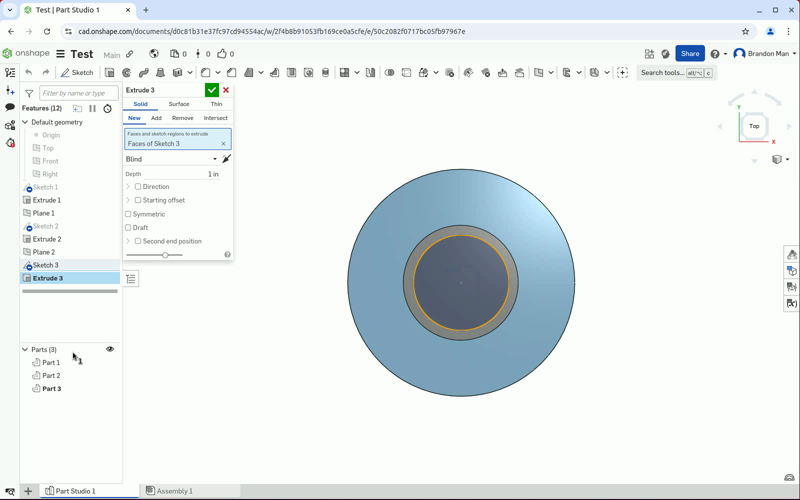
mouse_move(143, 106)
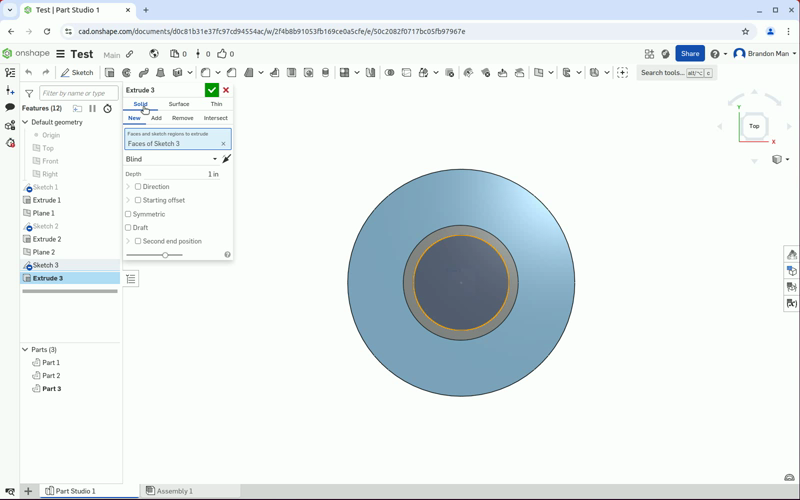
click(143, 106)
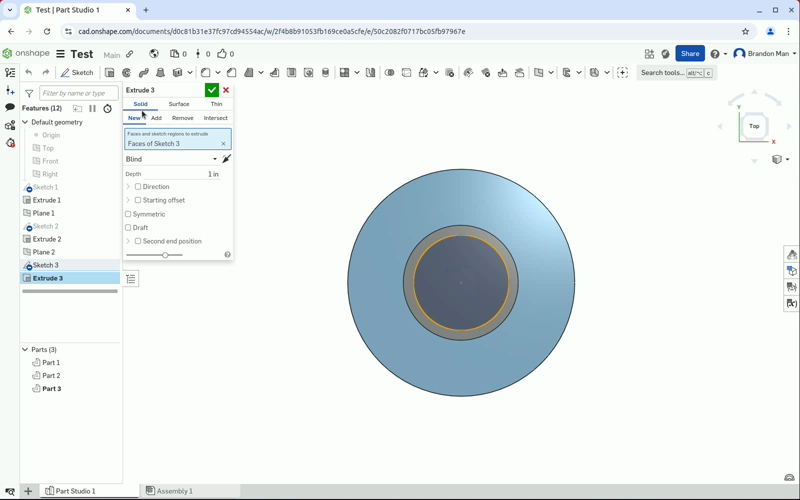
mouse_move(137, 120)
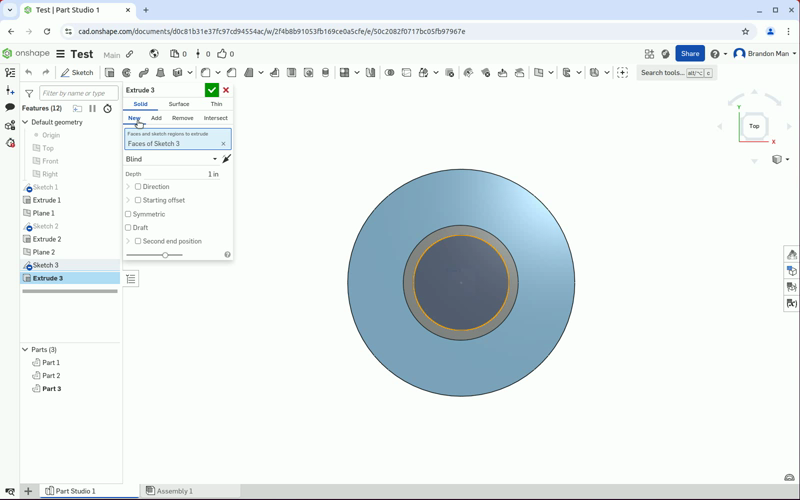
click(137, 120)
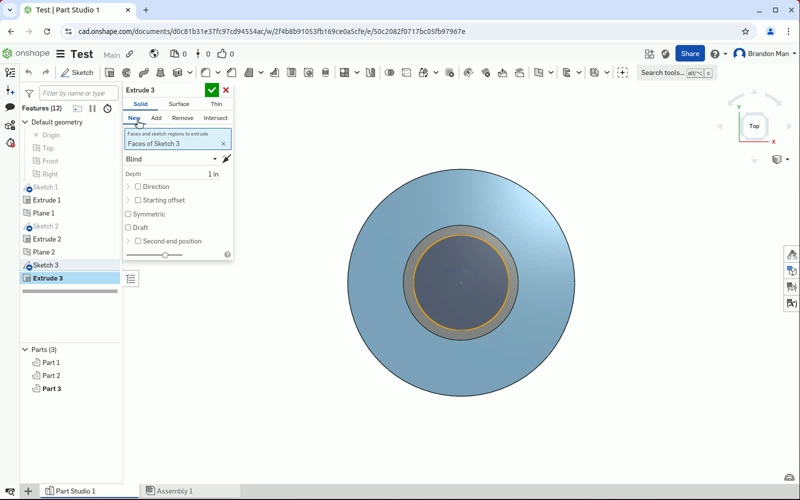
key(tab, 4)
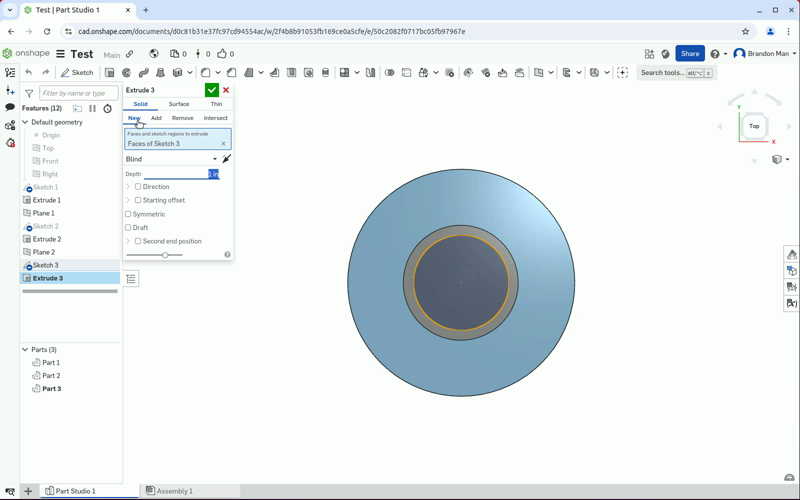
text(6.981)
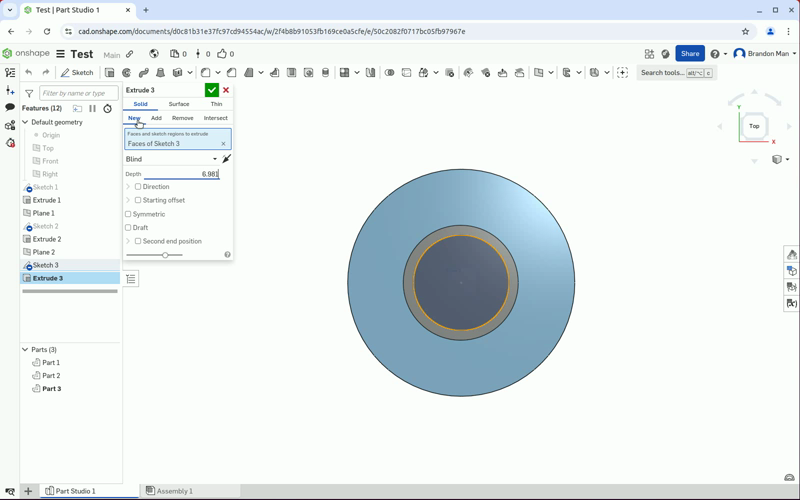
key(enter)
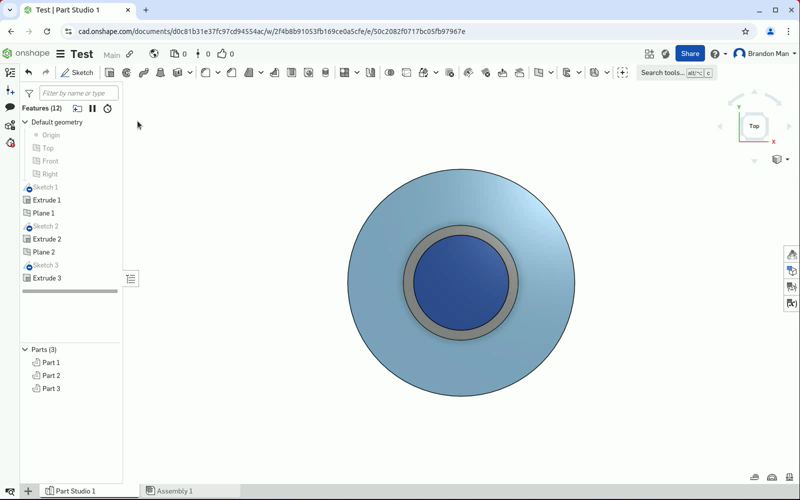
key(shift+h)
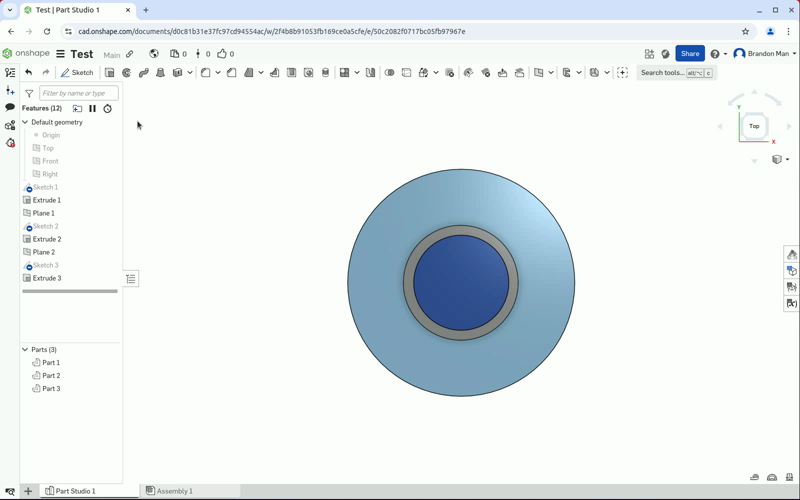
key(shift+h)
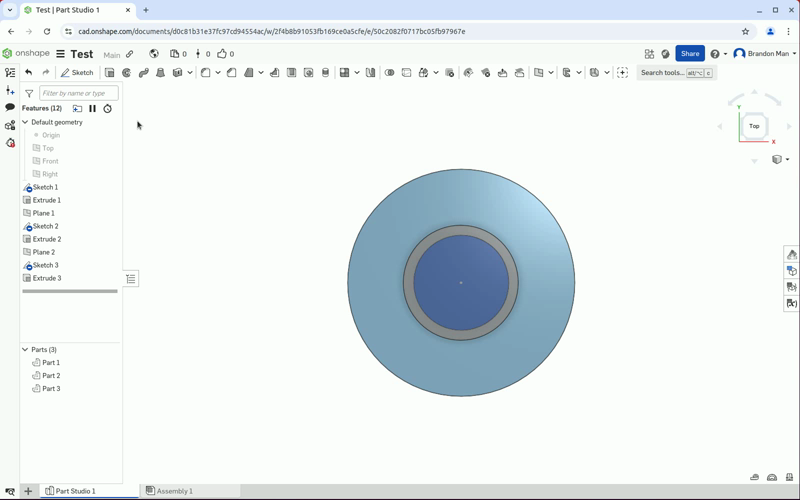
key(shift+7)
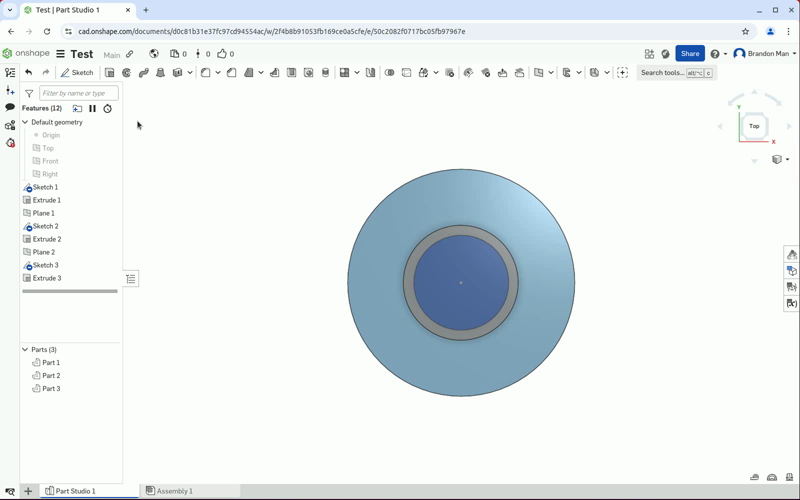
key(up, 3)
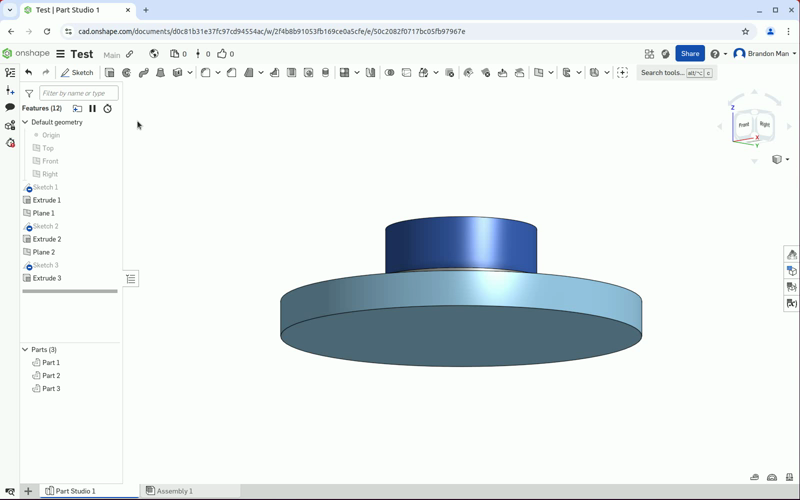
key(left, 3)
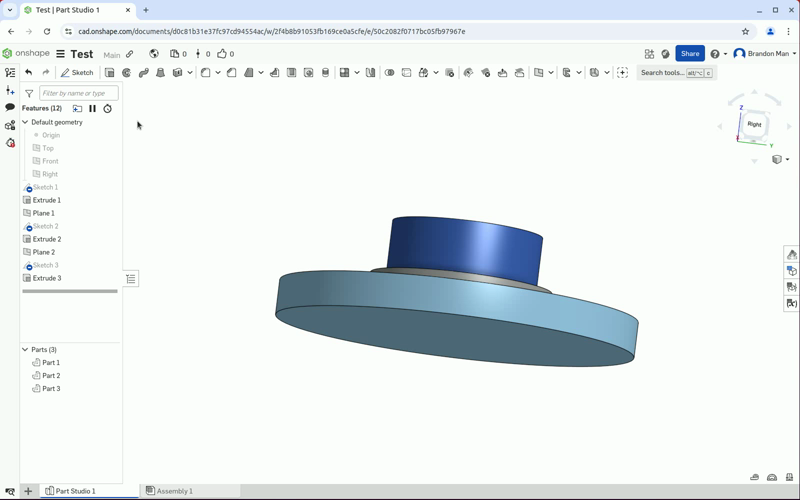
key(right, 3)
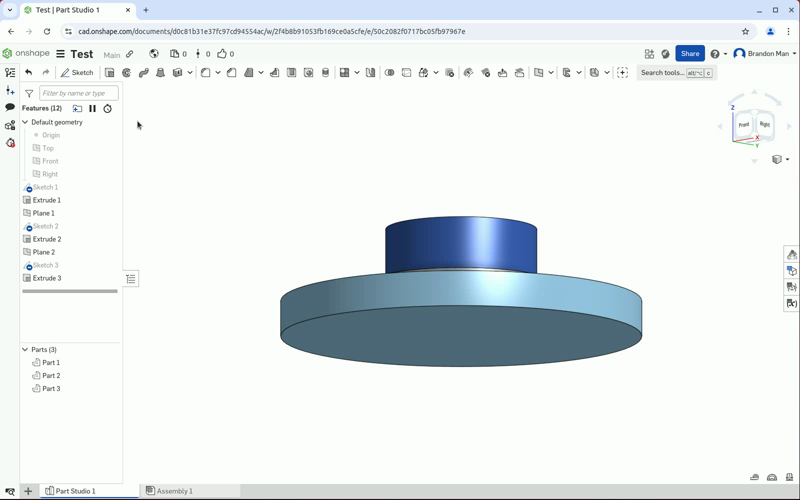
key(down, 3)
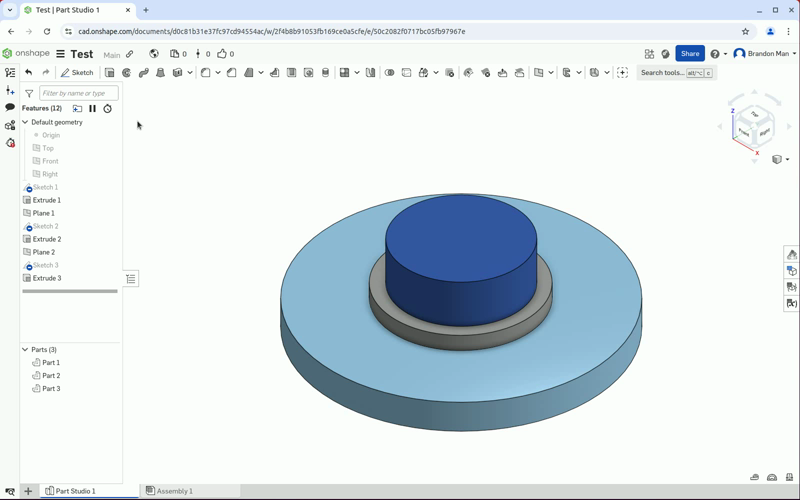
mouse_move(73, 189)
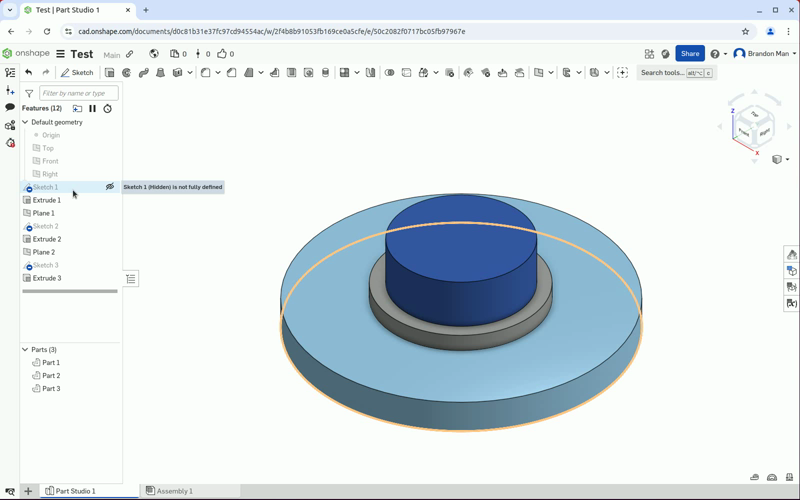
click(73, 189)